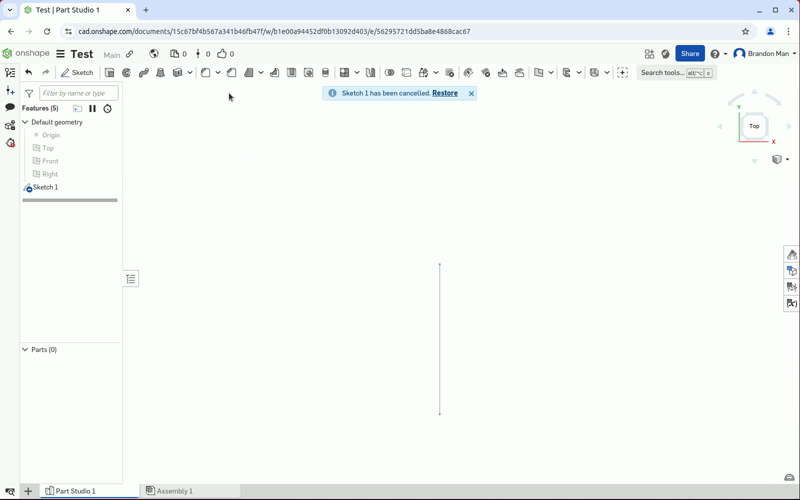
key(shift+h)
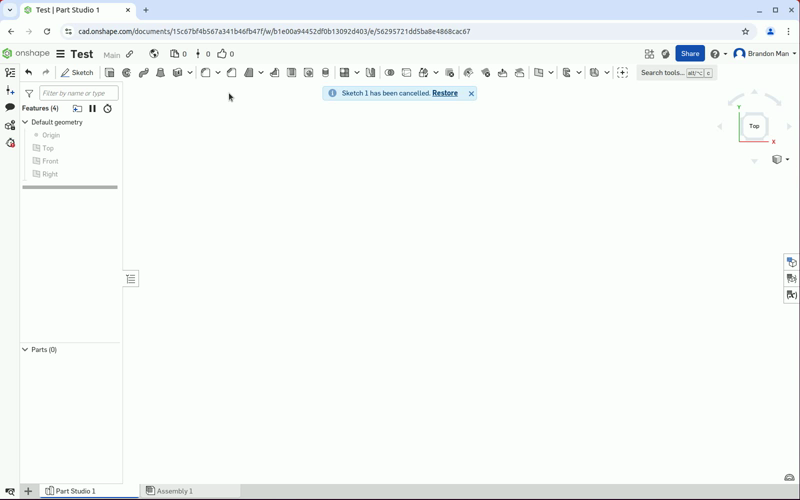
mouse_move(73, 352)
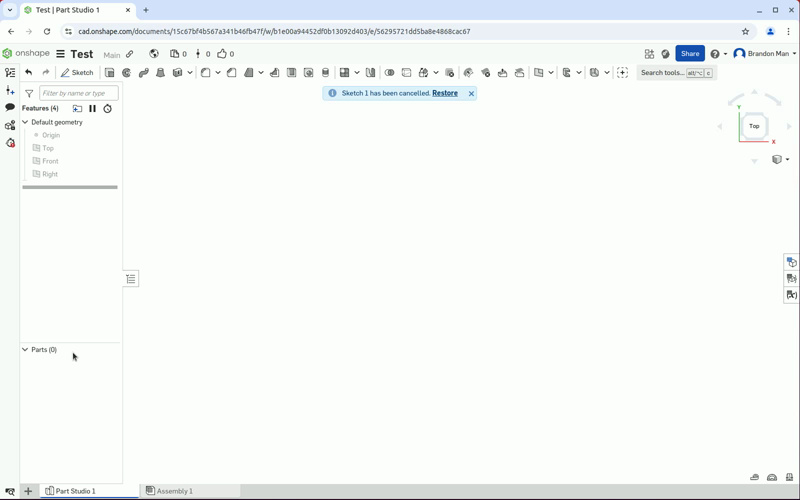
key(y)
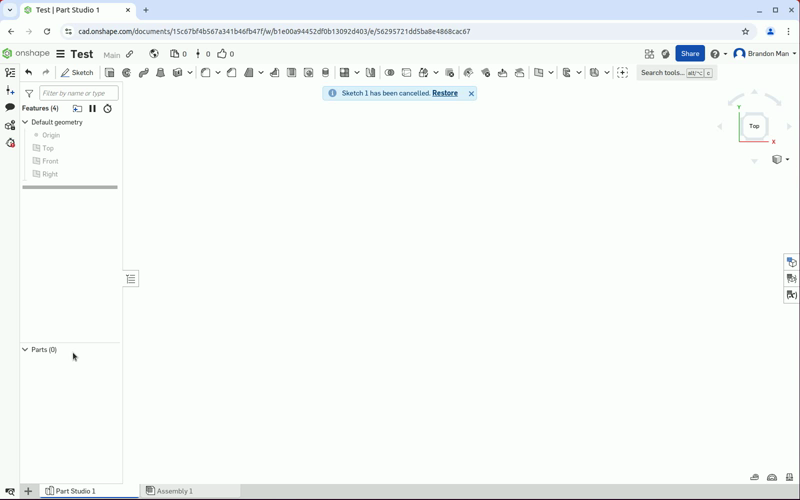
key(shift+p)
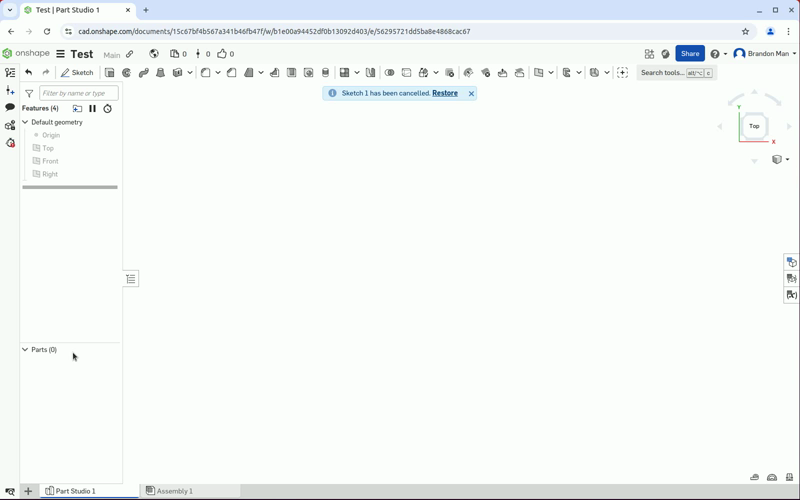
key(space)
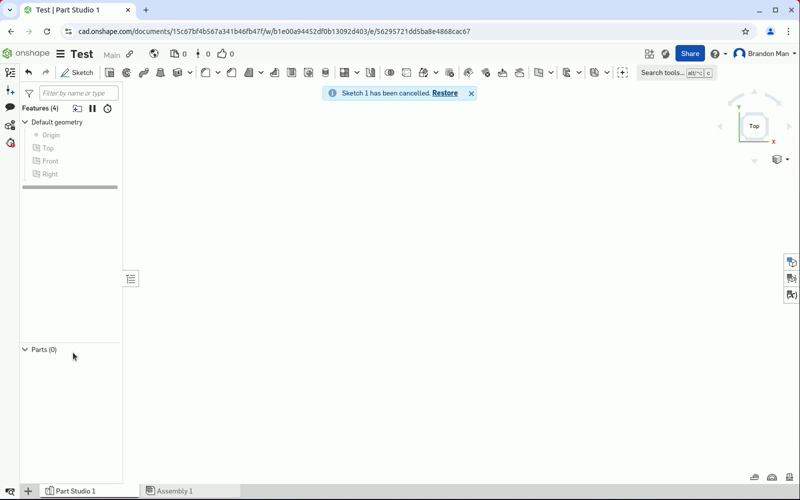
key_down(shift)
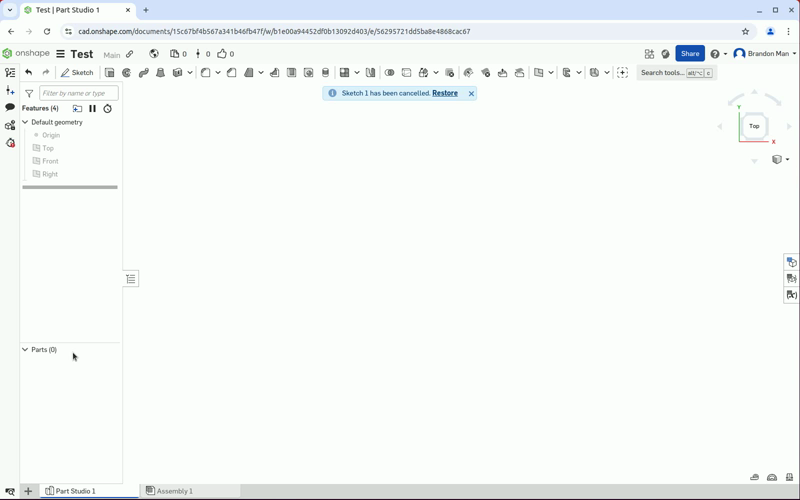
key(up)
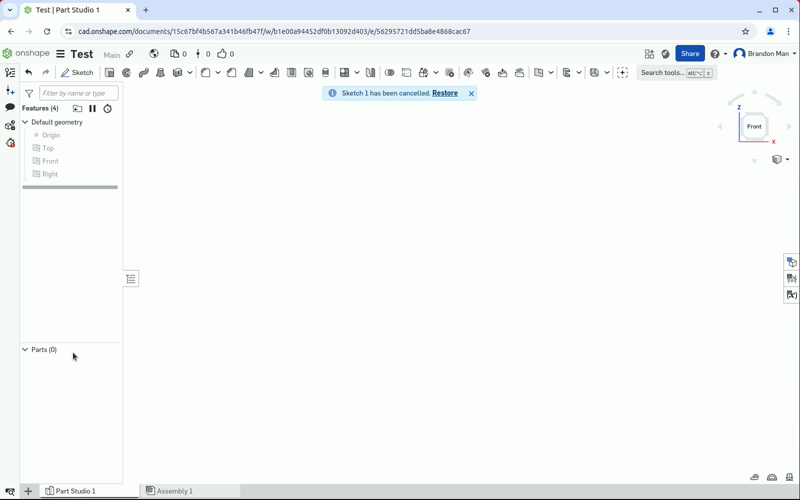
key_up(shift)
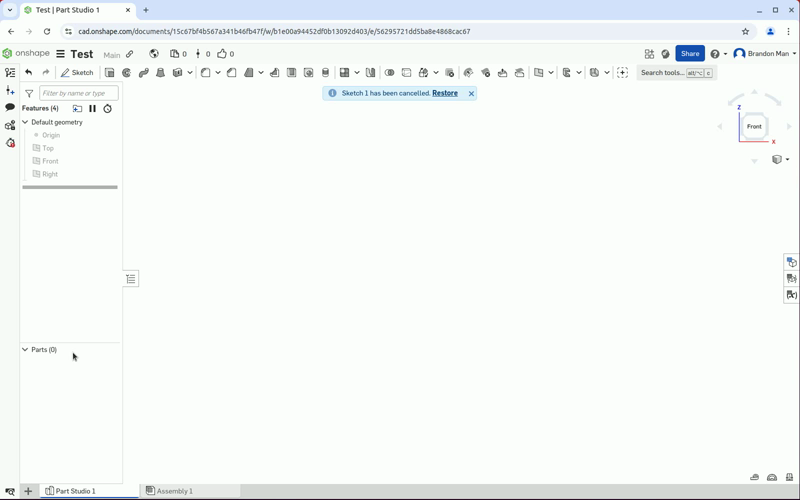
mouse_move(73, 352)
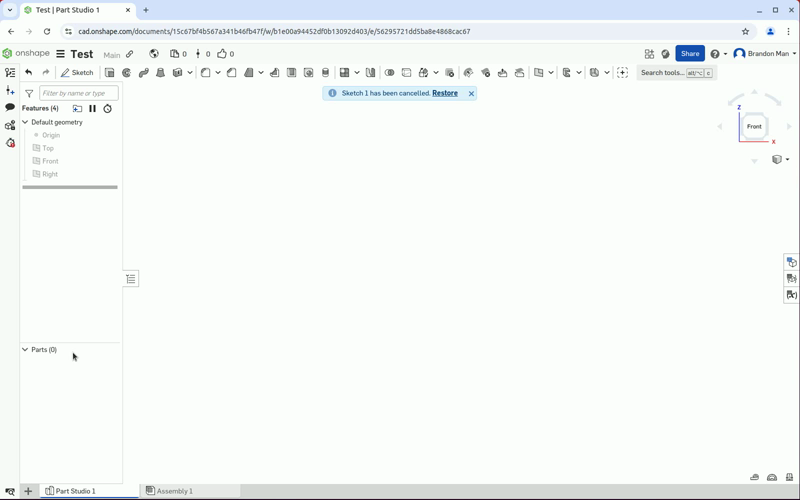
key(shift+y)
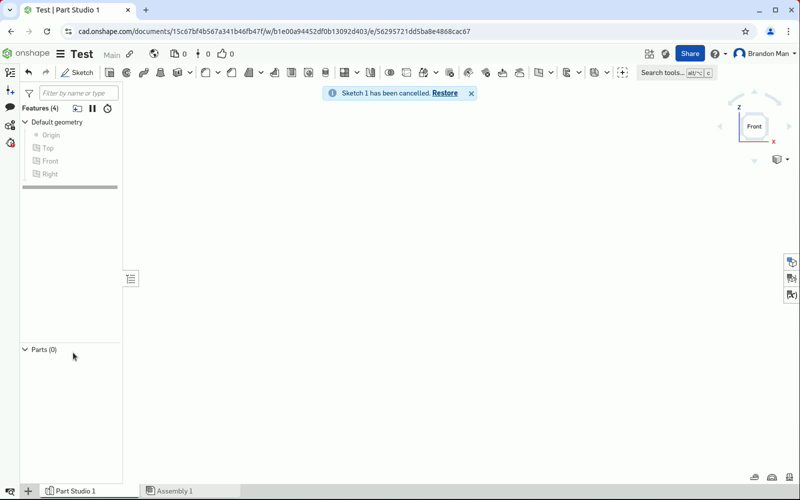
key(shift+s)
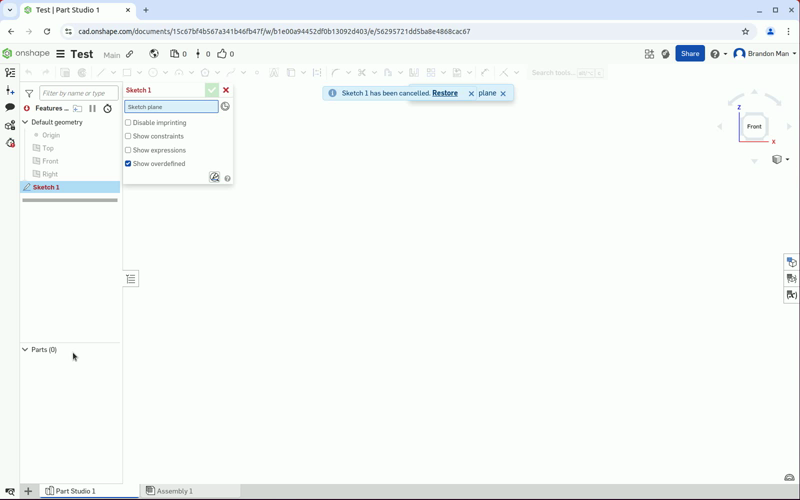
mouse_move(73, 163)
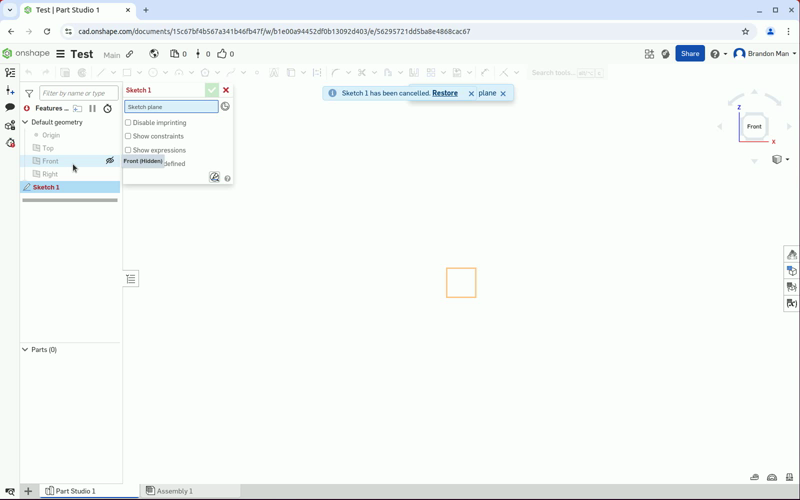
click(73, 163)
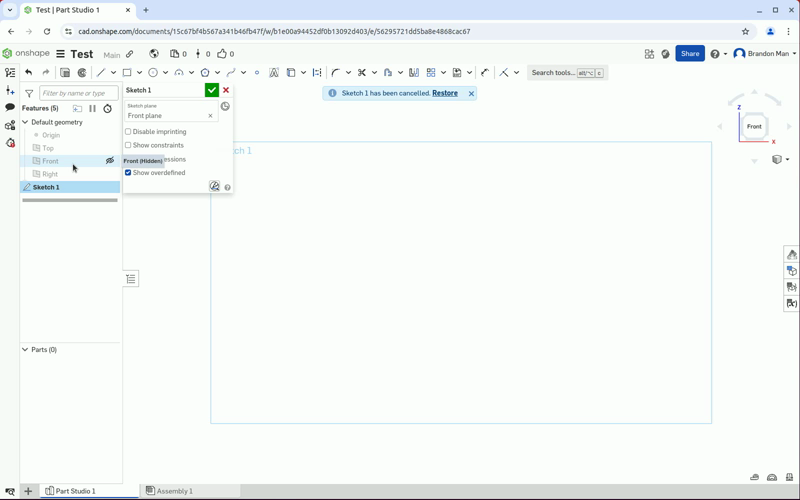
mouse_move(73, 352)
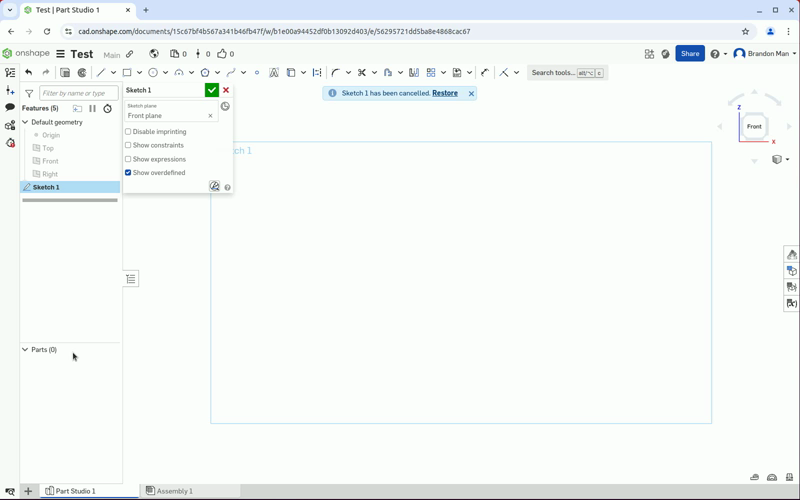
key(y)
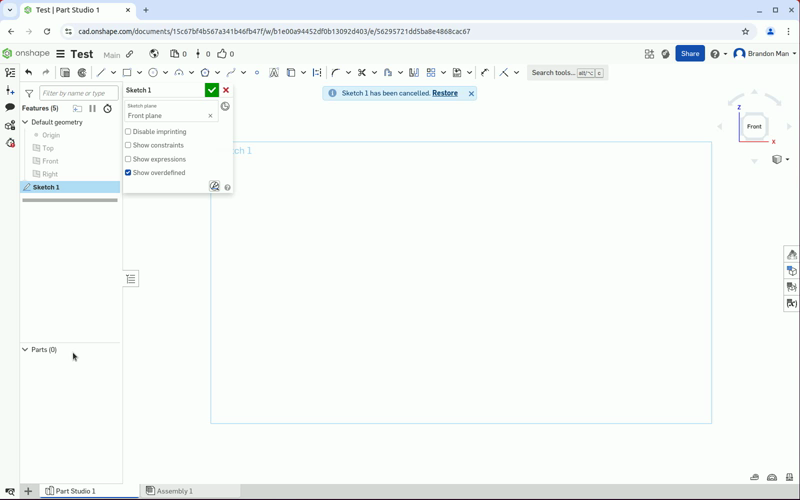
key(l)
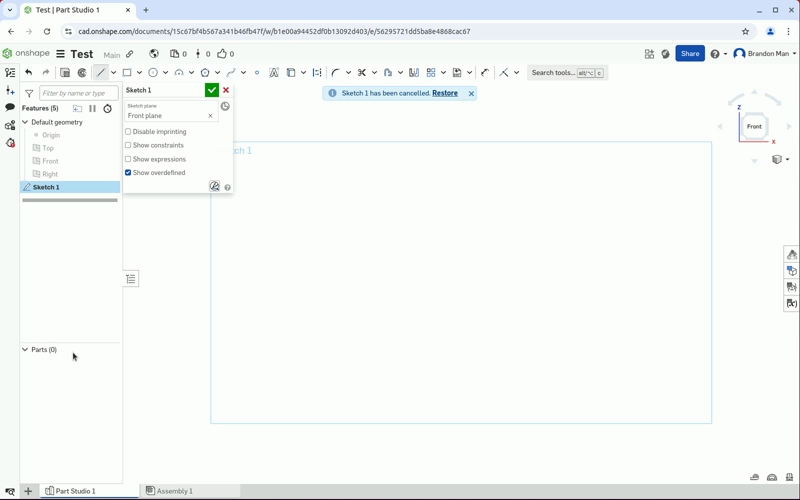
key_down(shift)
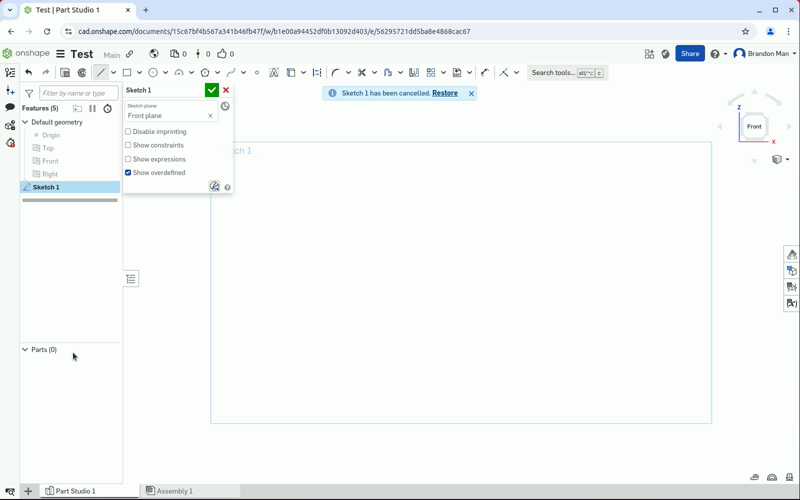
mouse_move(460, 226)
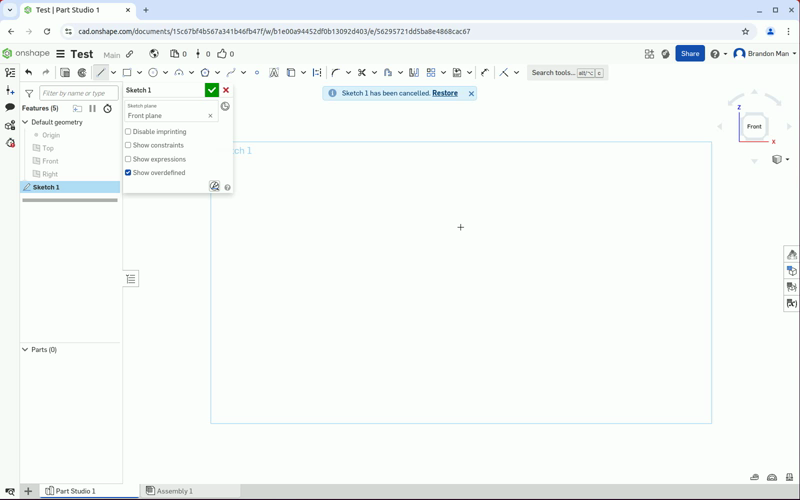
click(460, 226)
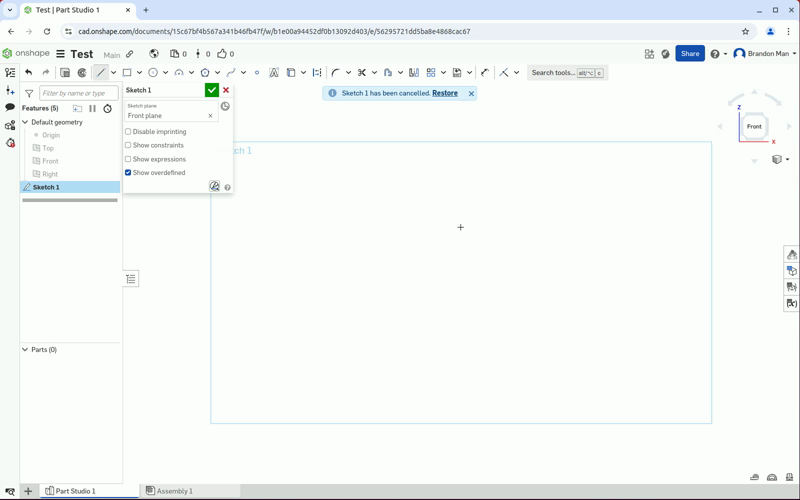
key_up(shift)
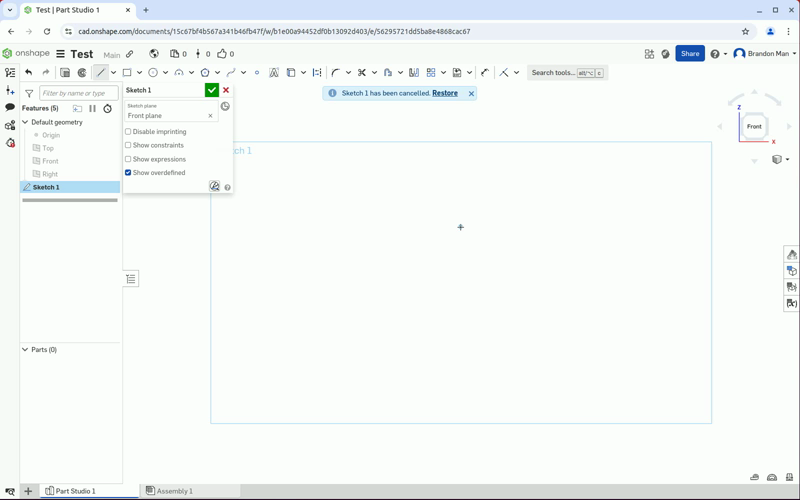
key_down(shift)
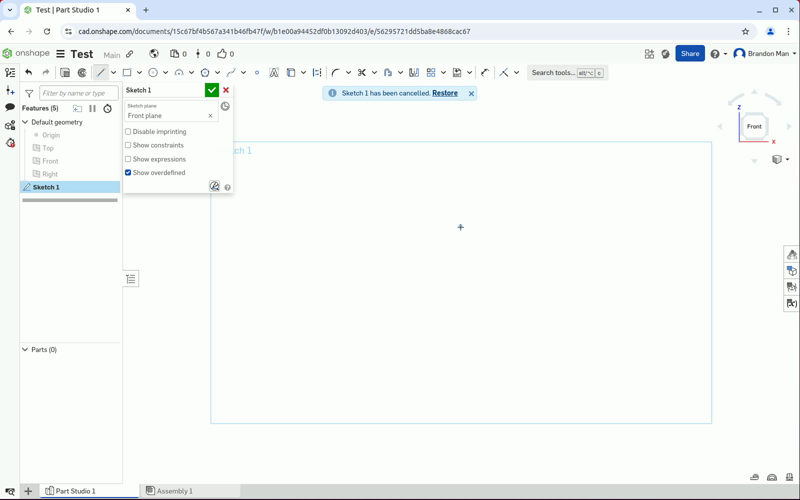
mouse_move(490, 226)
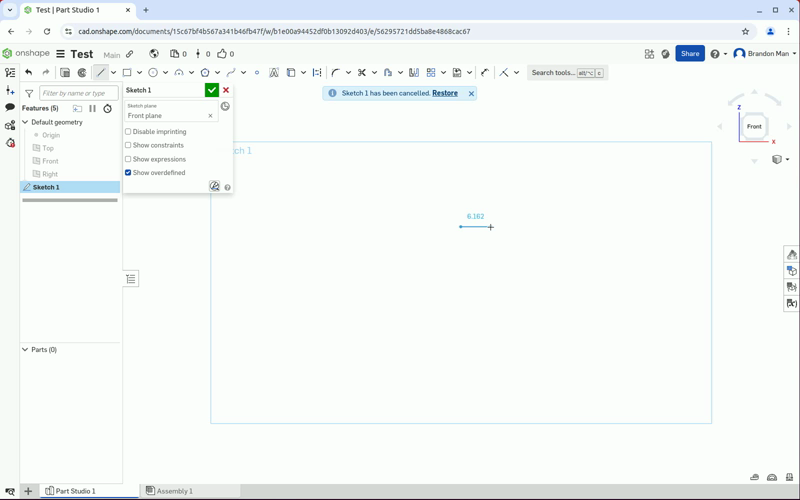
mouse_move(517, 226)
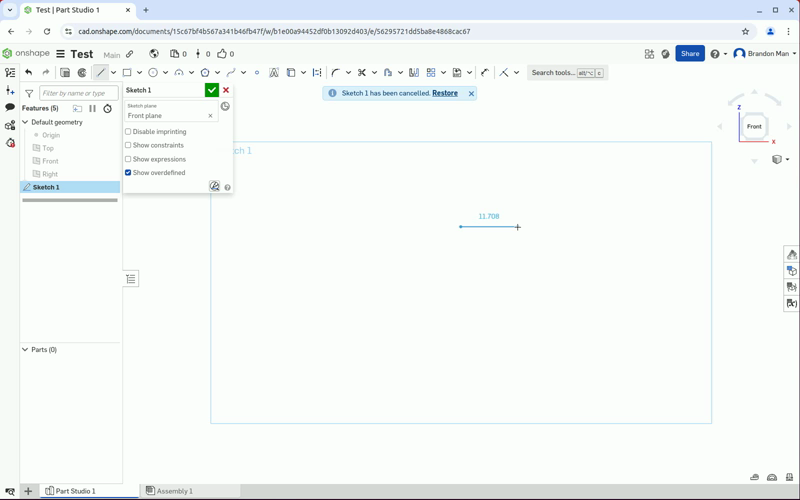
click(517, 226)
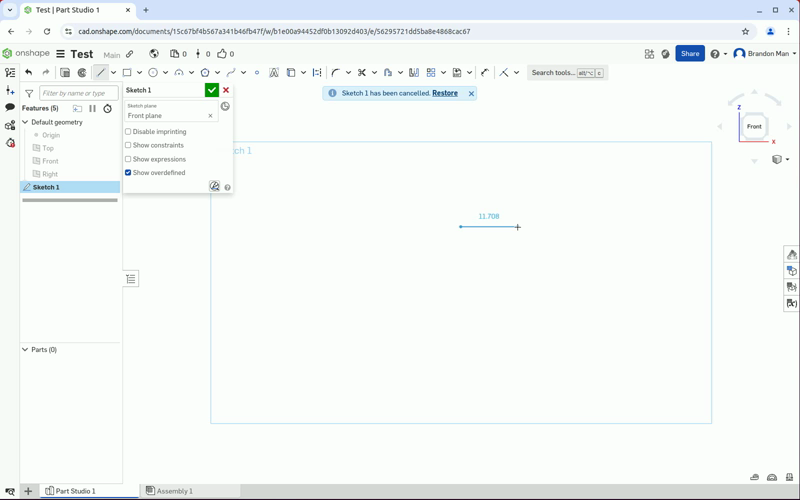
key_up(shift)
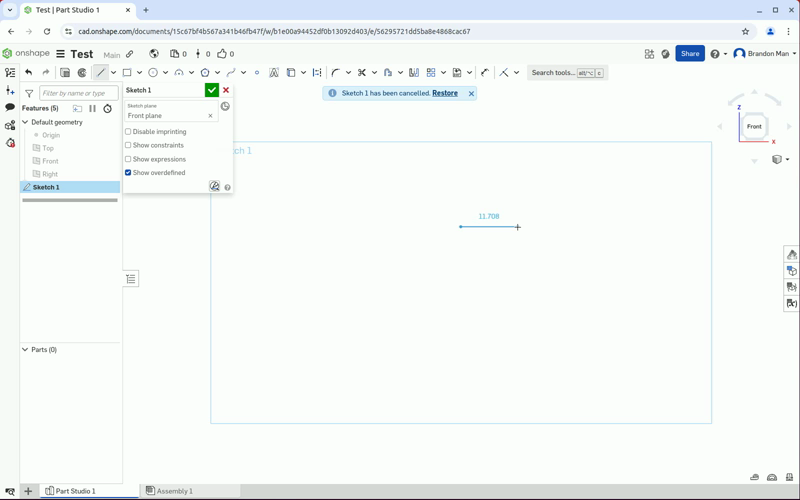
key_down(shift)
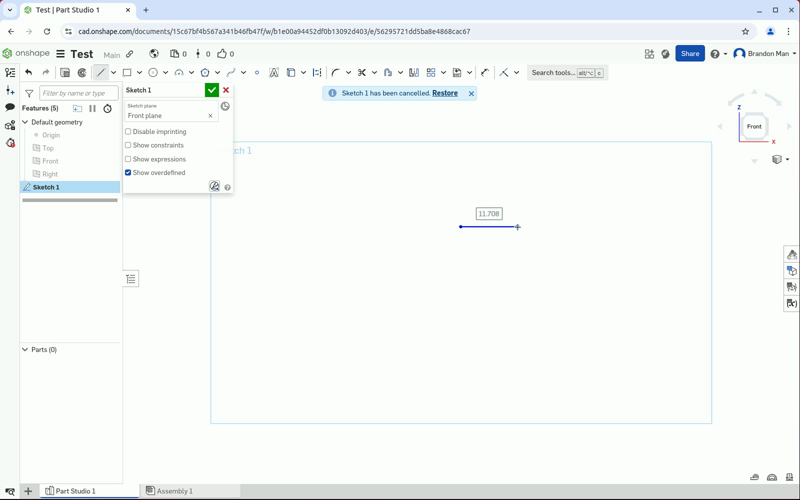
mouse_move(547, 226)
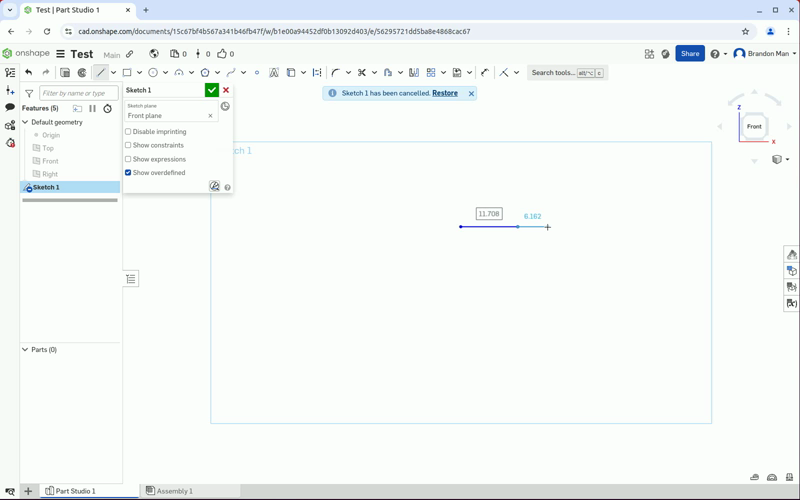
mouse_move(517, 169)
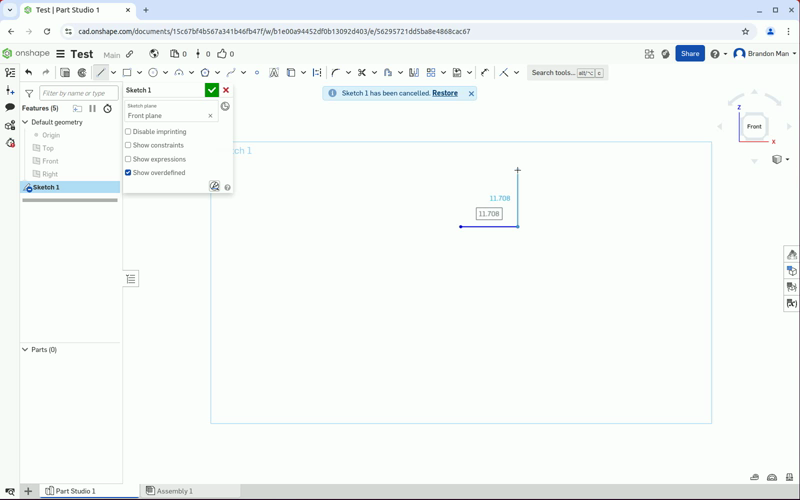
click(517, 169)
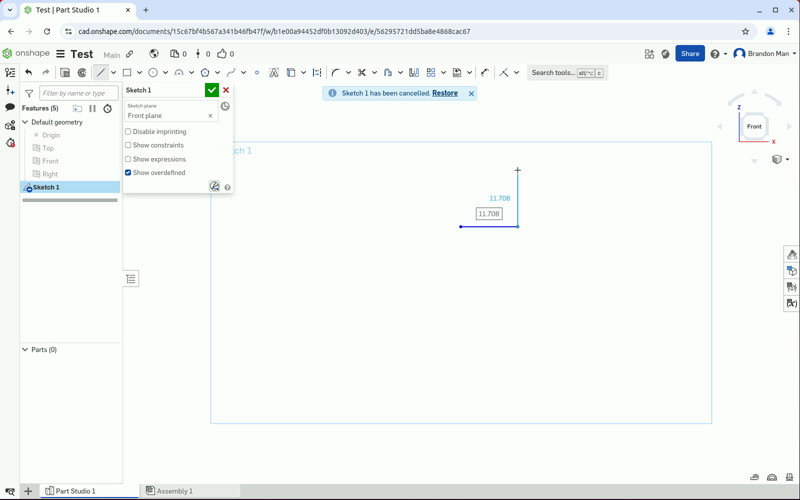
key_up(shift)
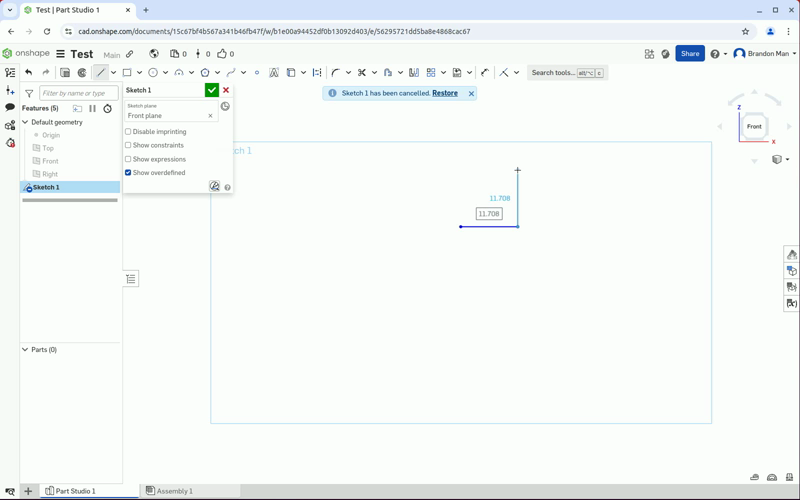
key_down(shift)
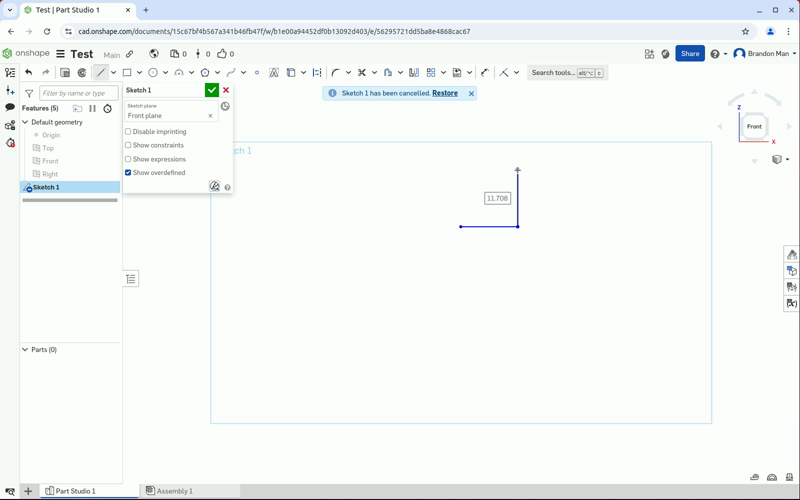
mouse_move(547, 169)
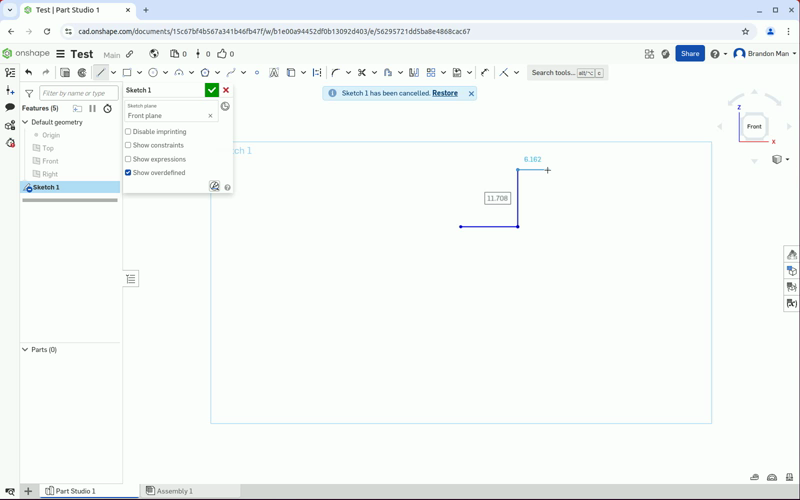
mouse_move(460, 169)
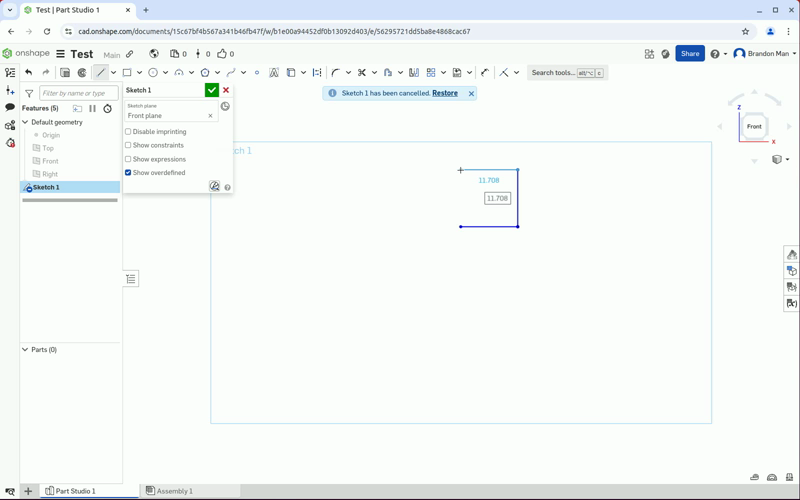
click(460, 169)
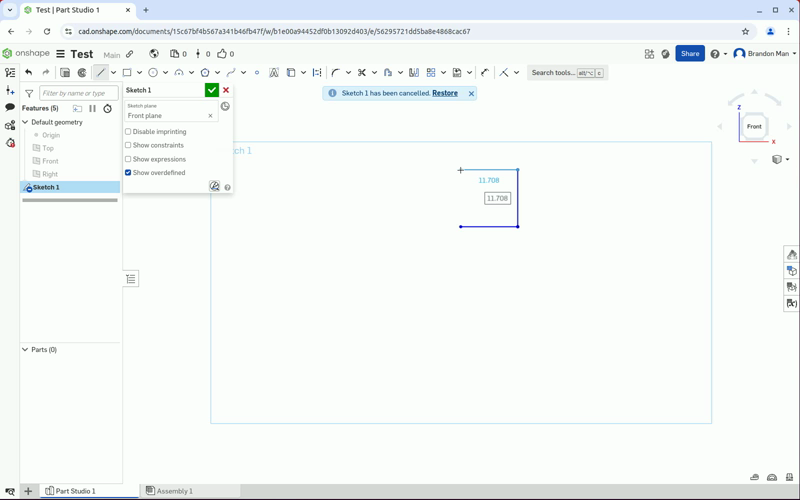
key_up(shift)
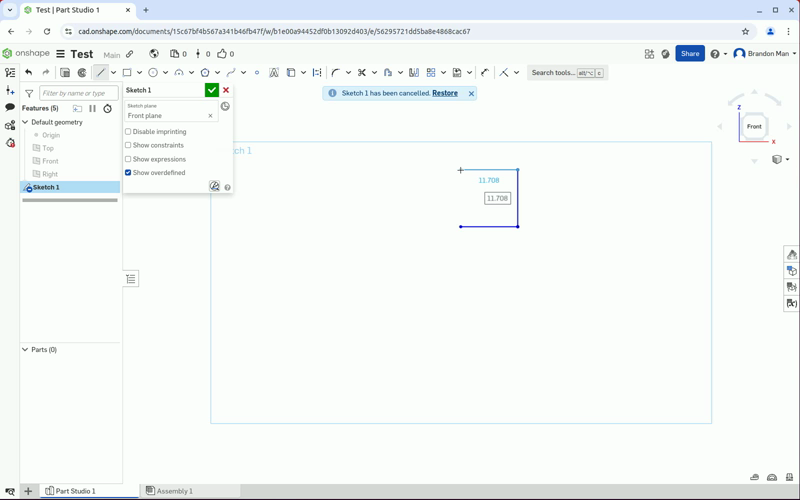
mouse_move(490, 169)
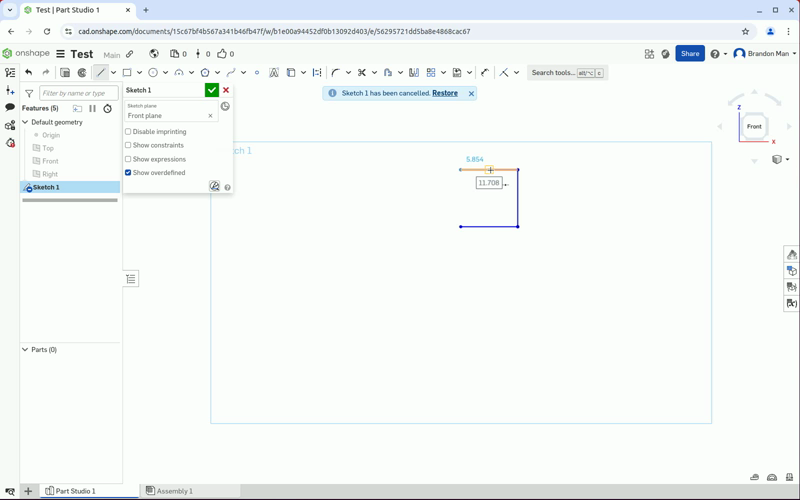
key_down(shift)
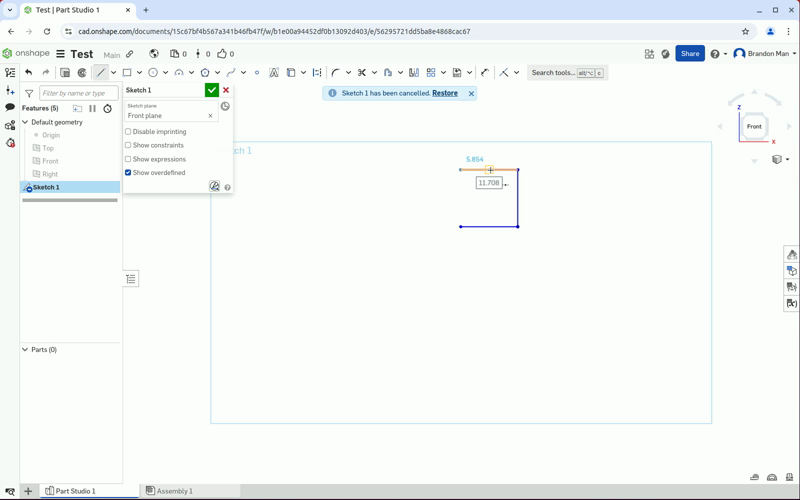
mouse_move(460, 226)
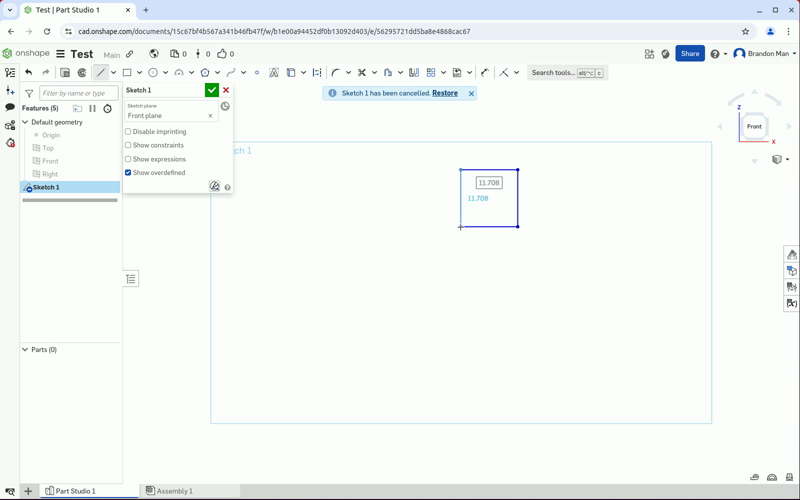
key_up(shift)
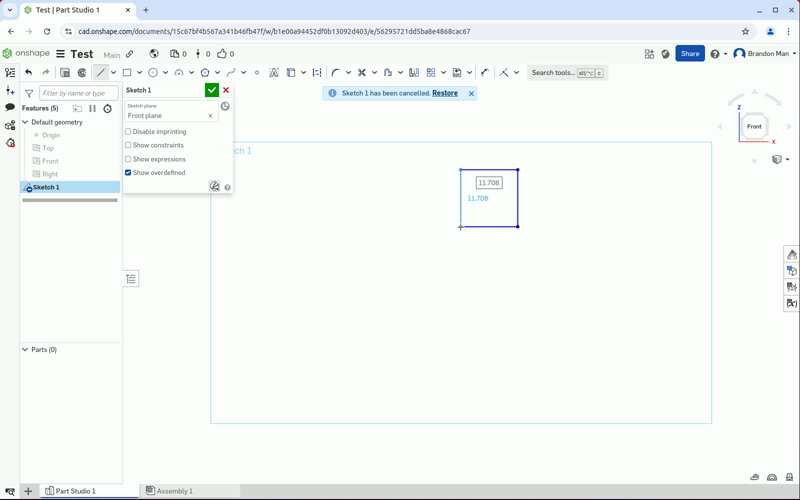
click(460, 226)
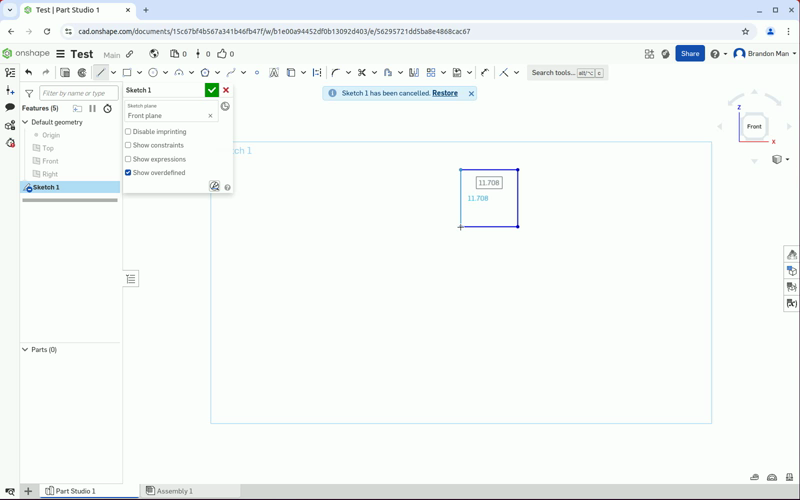
key(esc)
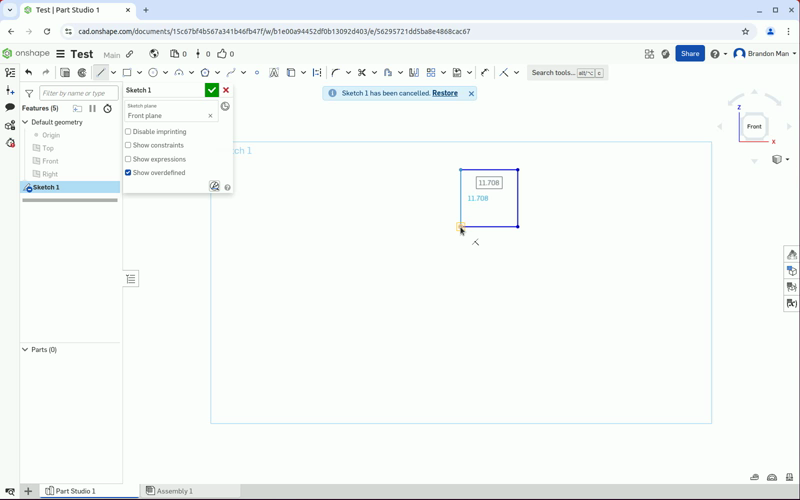
mouse_move(486, 205)
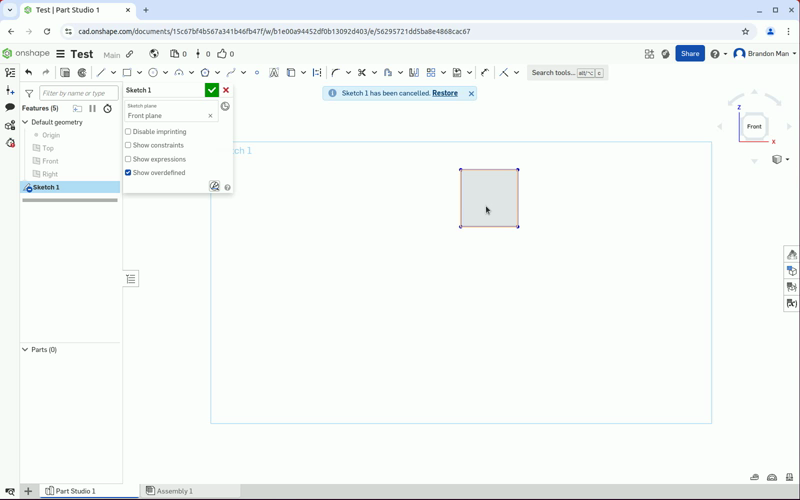
click(486, 205)
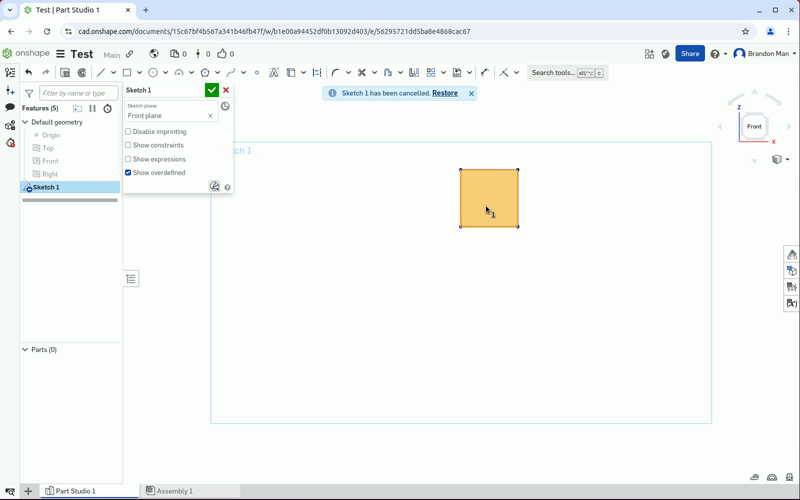
mouse_move(73, 352)
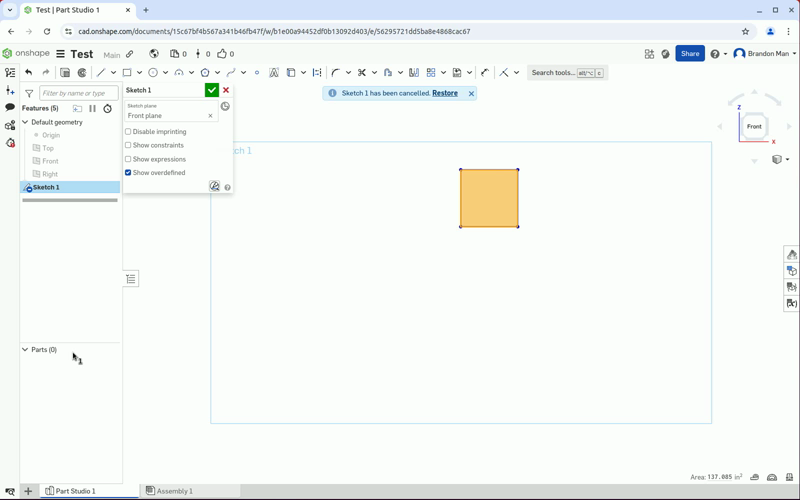
key(shift+y)
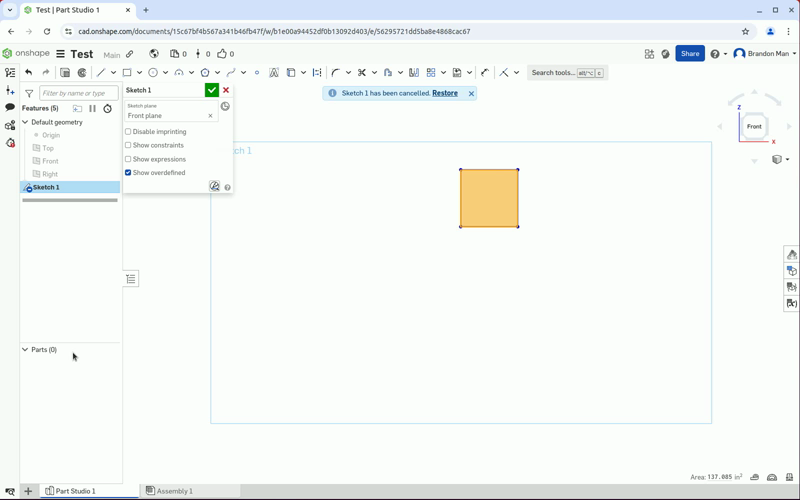
key(shift+e)
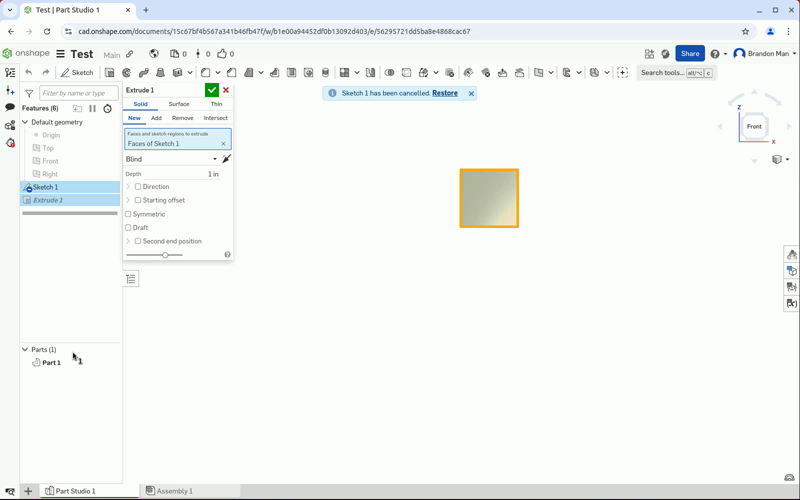
mouse_move(143, 106)
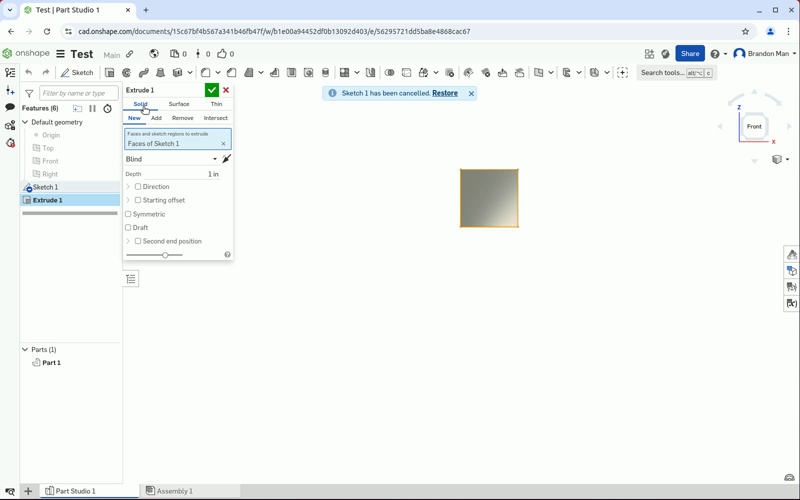
click(143, 106)
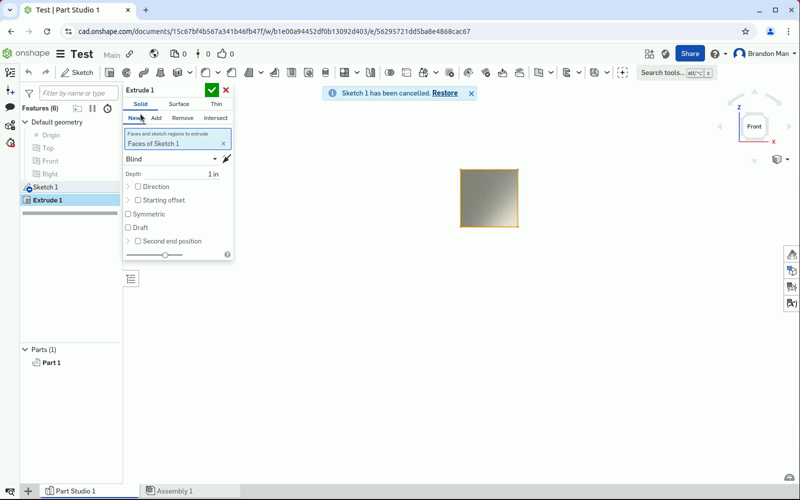
mouse_move(137, 120)
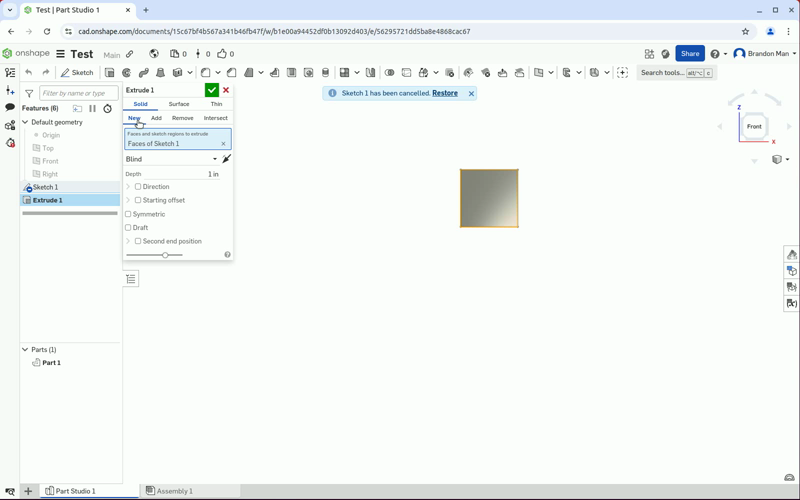
click(137, 120)
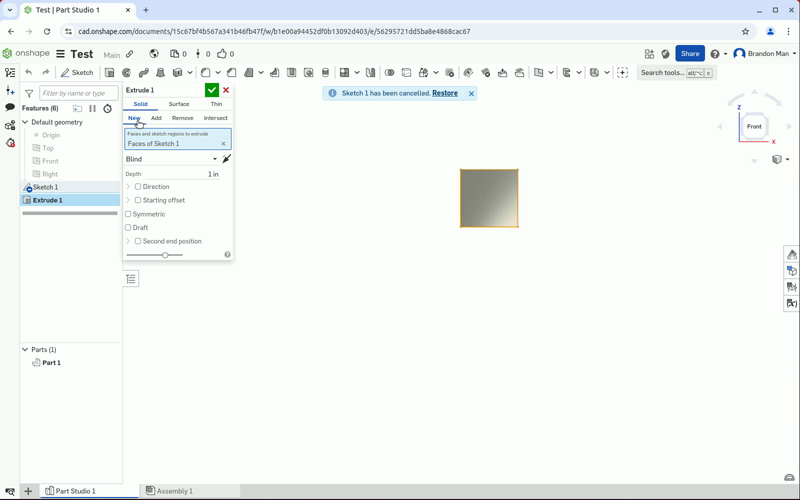
key(tab, 4)
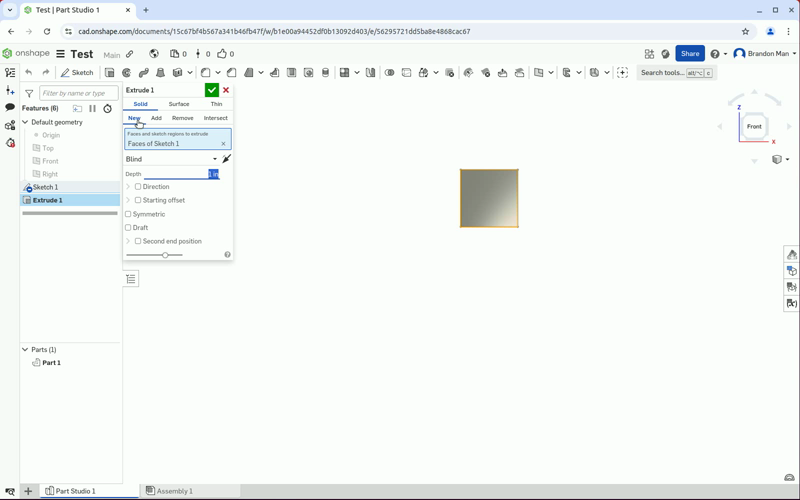
text(11.554)
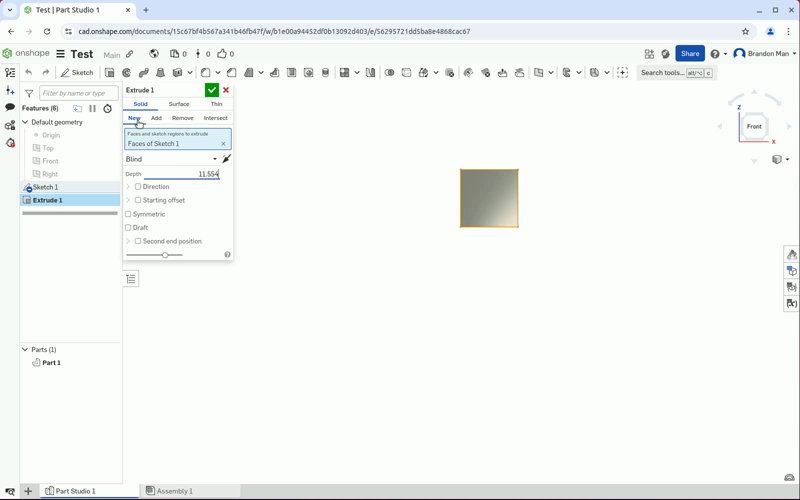
key(enter)
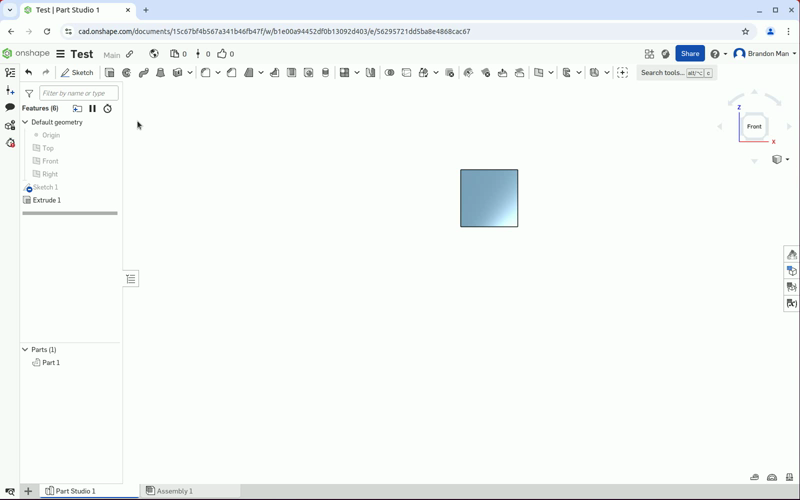
key(shift+h)
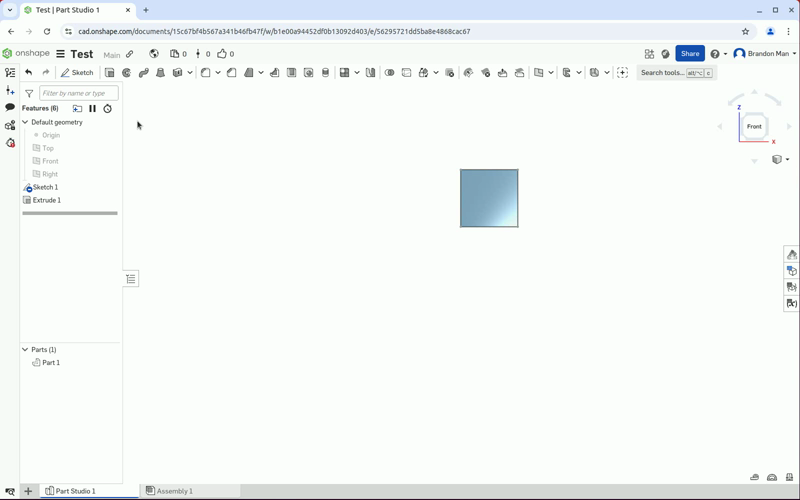
key(shift+h)
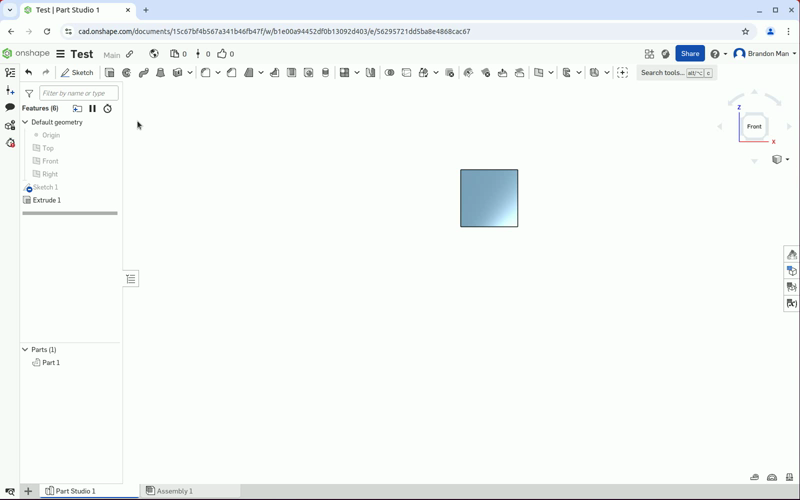
mouse_move(73, 189)
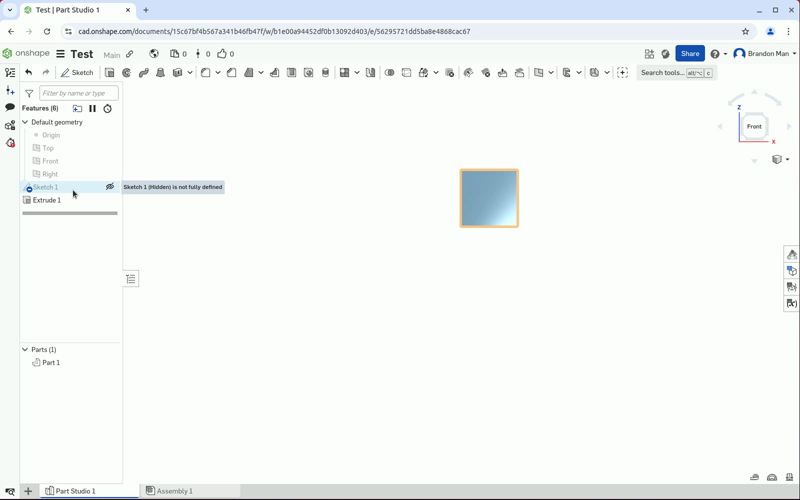
click(73, 189)
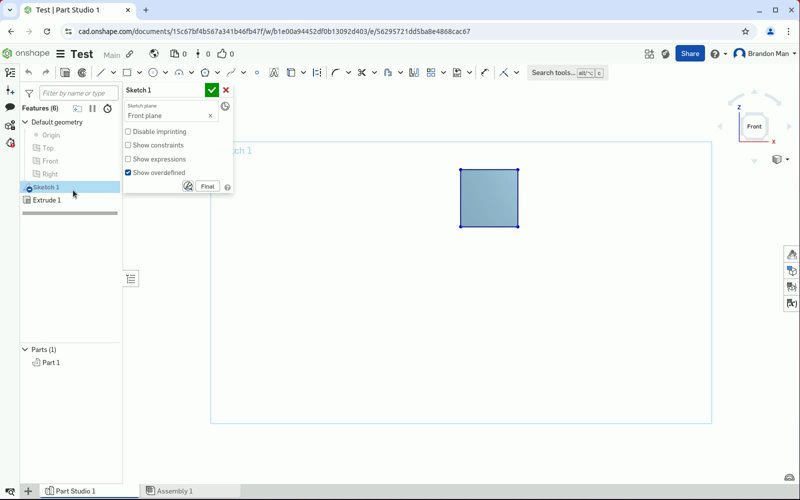
mouse_move(229, 92)
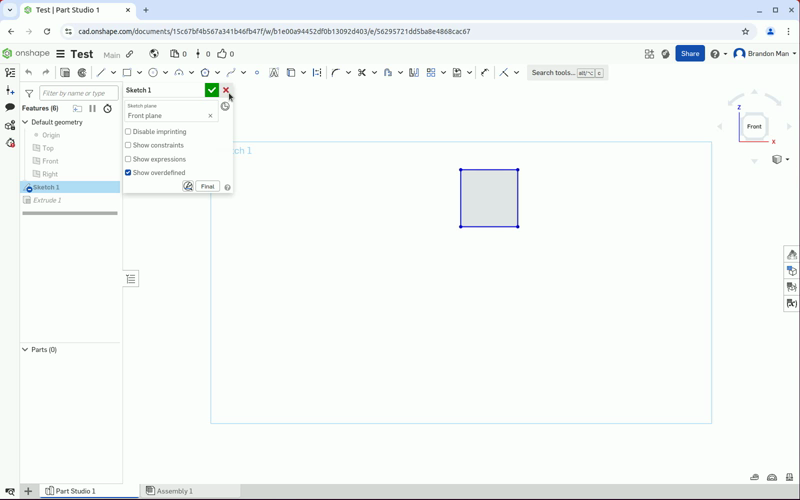
click(229, 92)
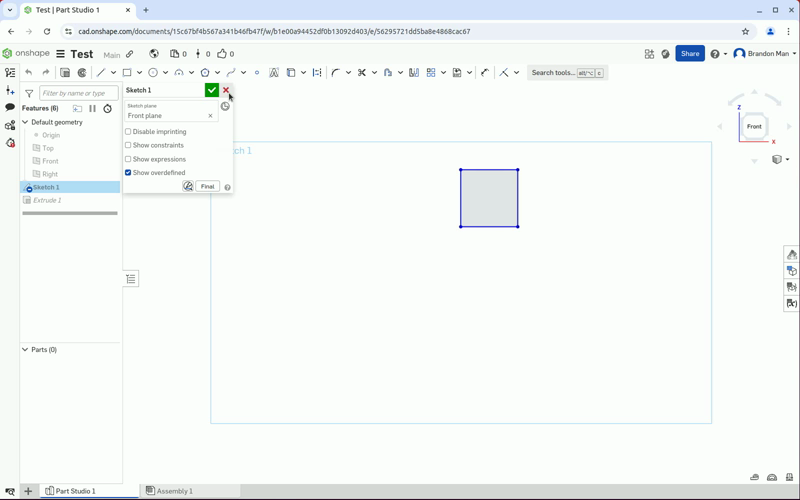
key(shift+s)
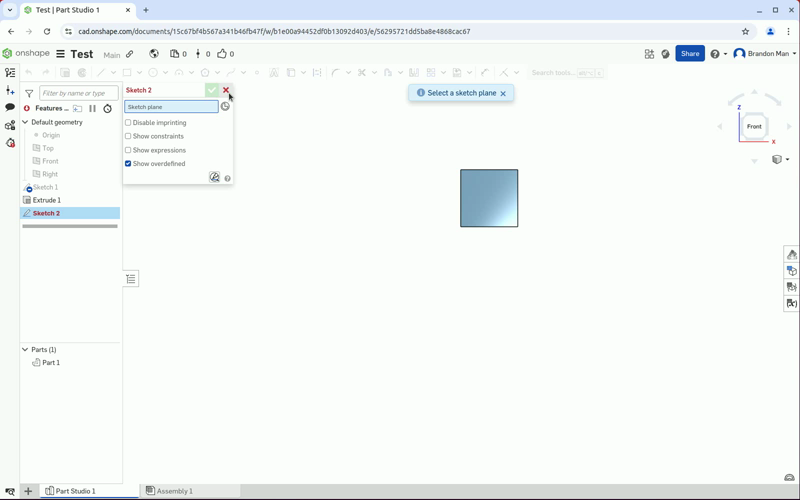
mouse_move(73, 163)
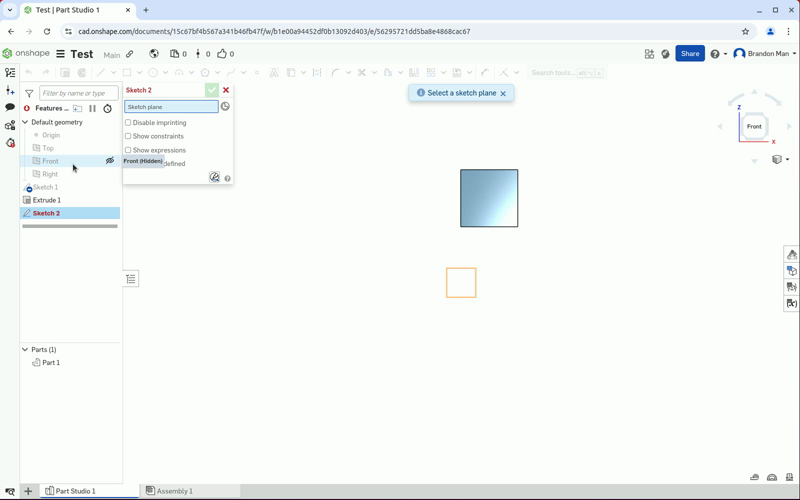
click(73, 163)
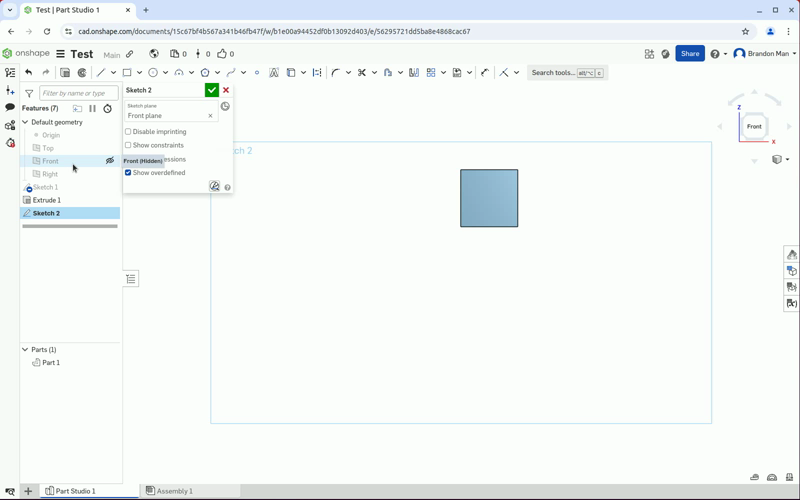
mouse_move(73, 352)
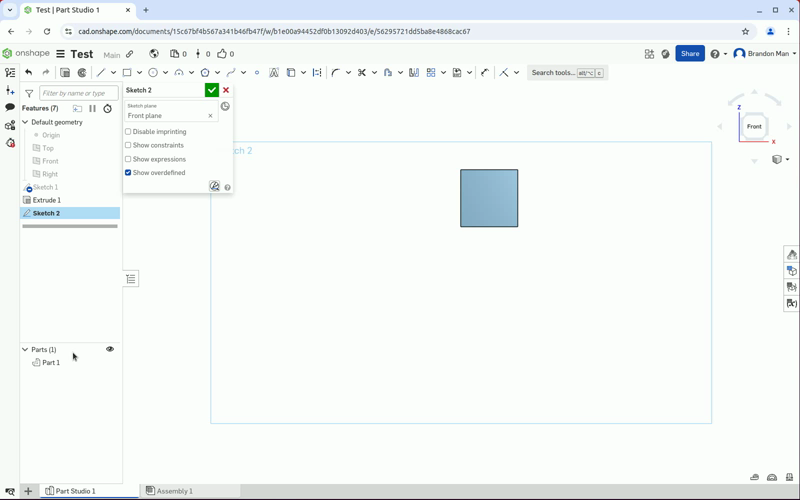
key(y)
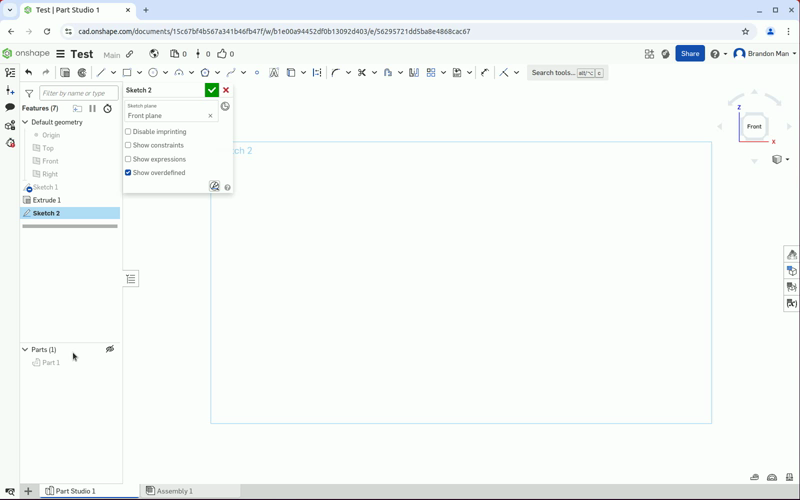
key(l)
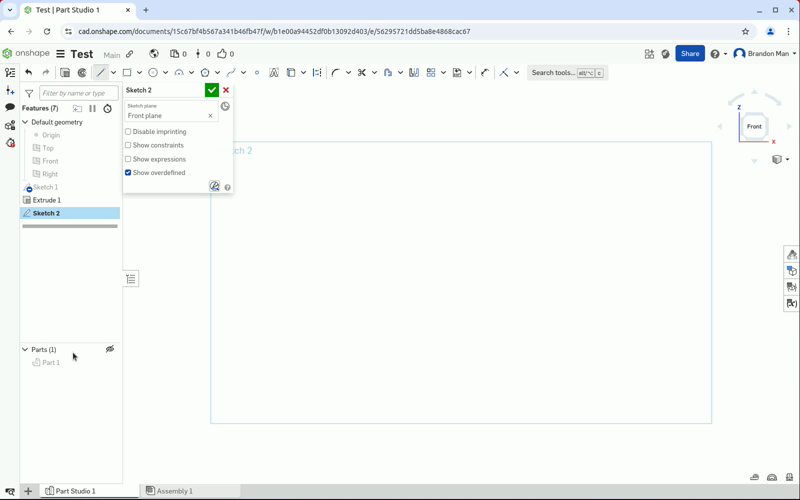
key_down(shift)
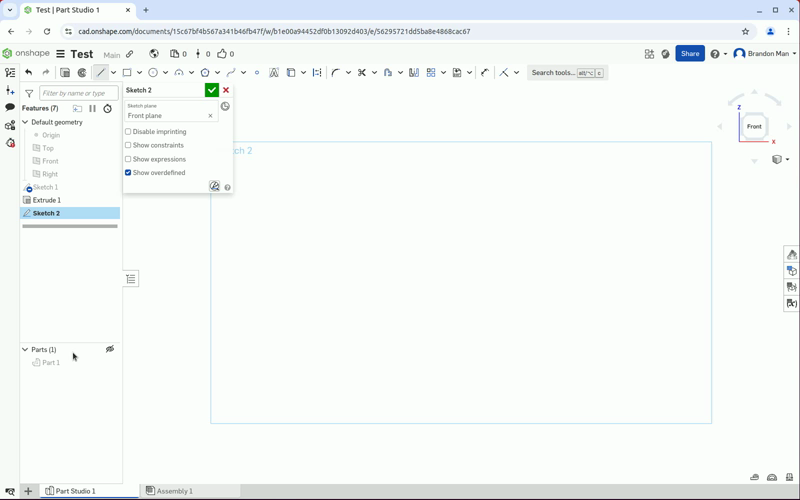
mouse_move(460, 282)
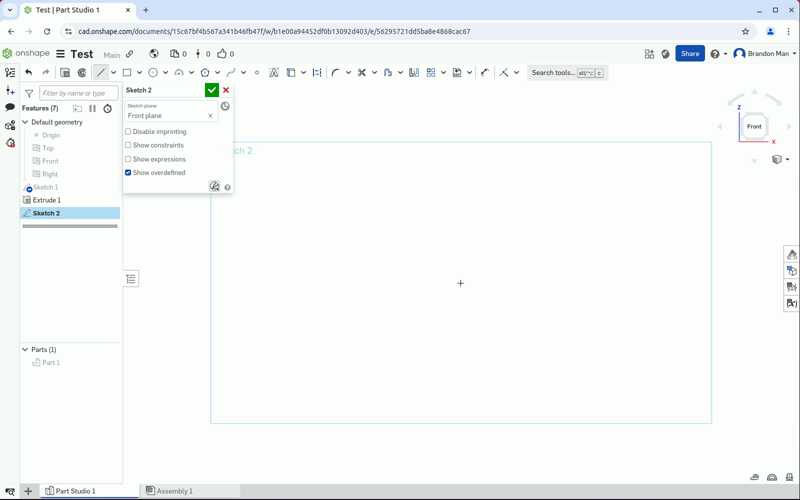
click(460, 282)
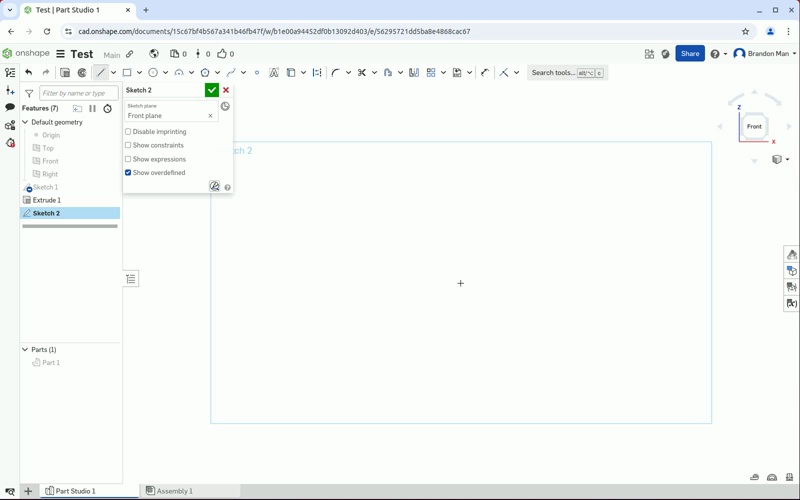
key_up(shift)
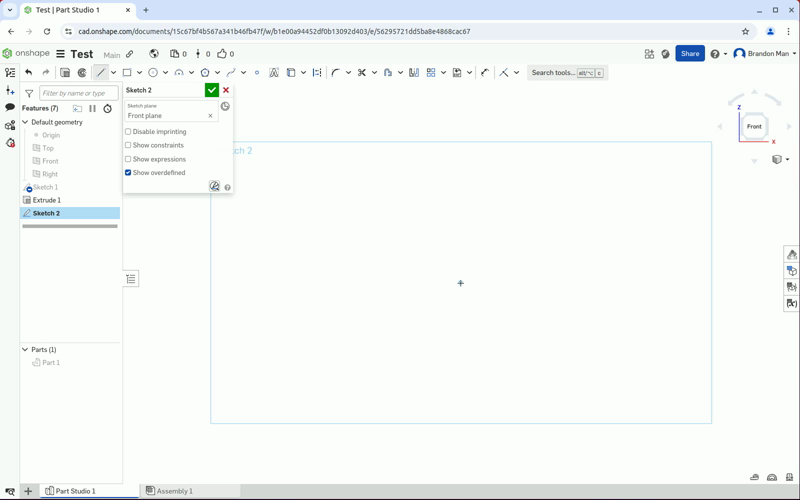
key_down(shift)
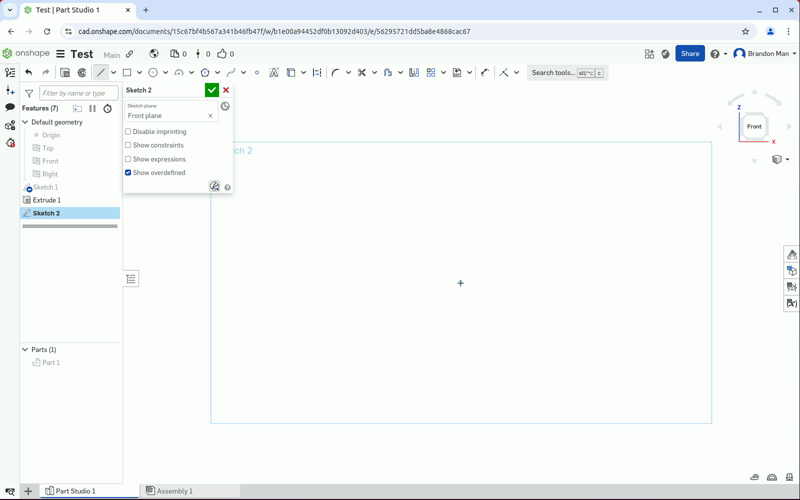
mouse_move(490, 282)
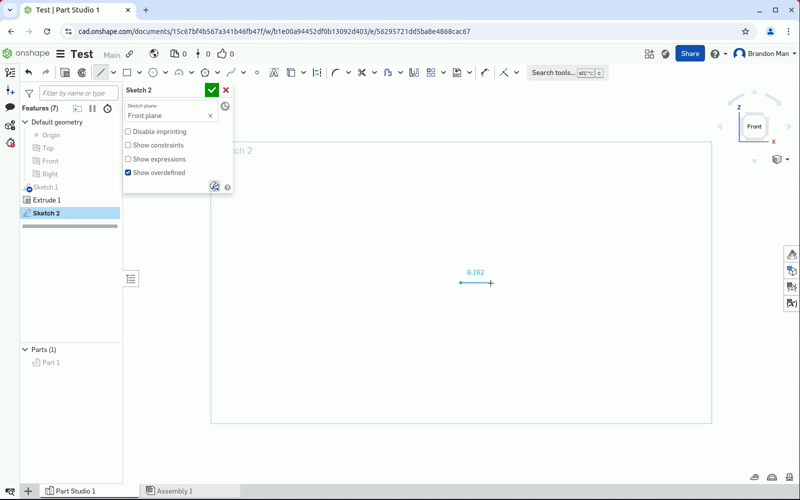
mouse_move(517, 282)
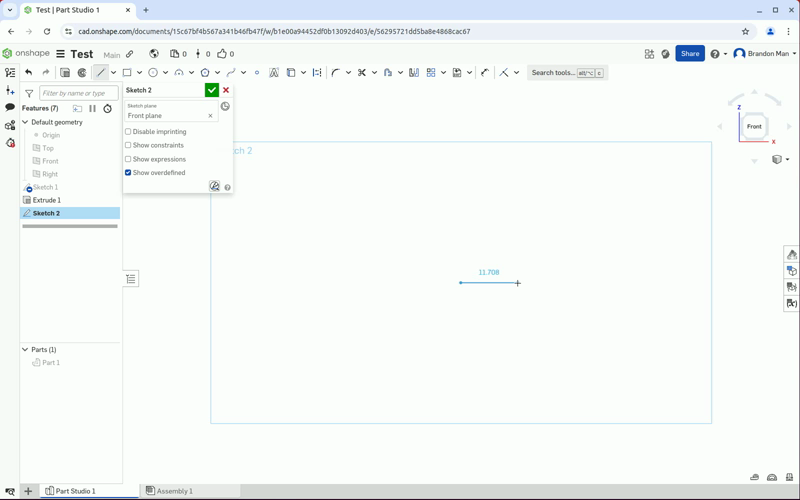
click(517, 282)
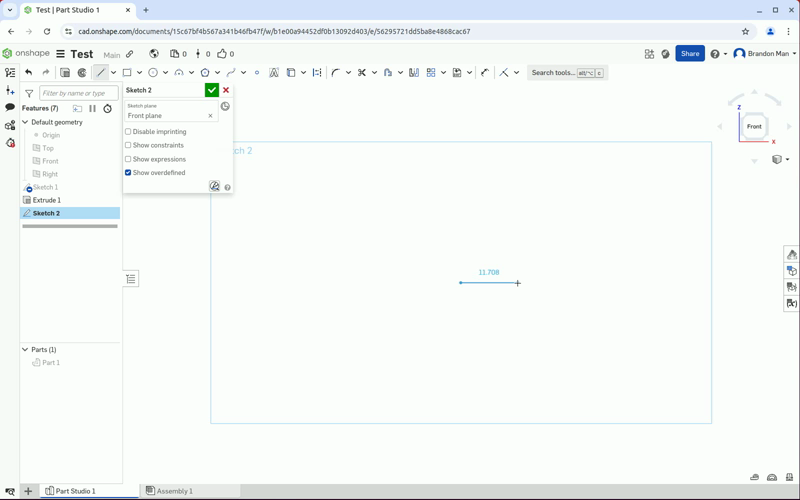
key_up(shift)
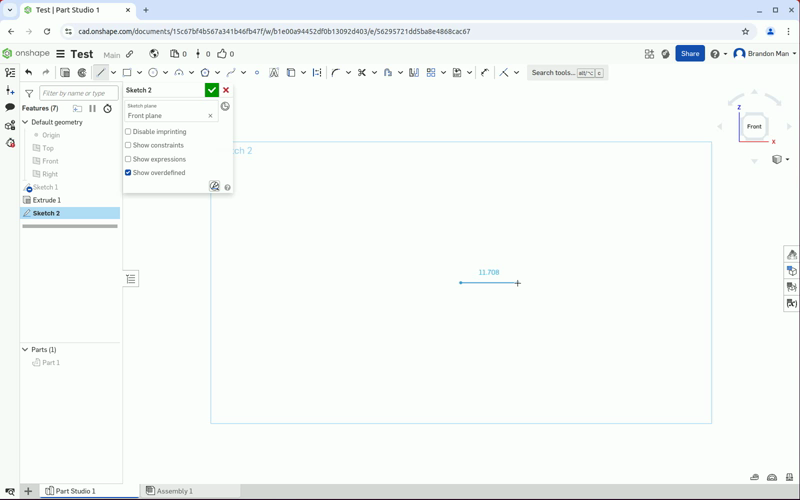
key_down(shift)
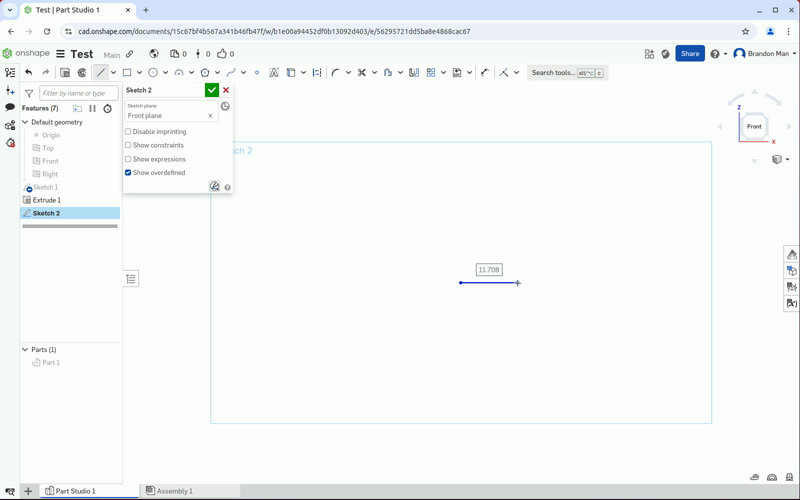
mouse_move(547, 282)
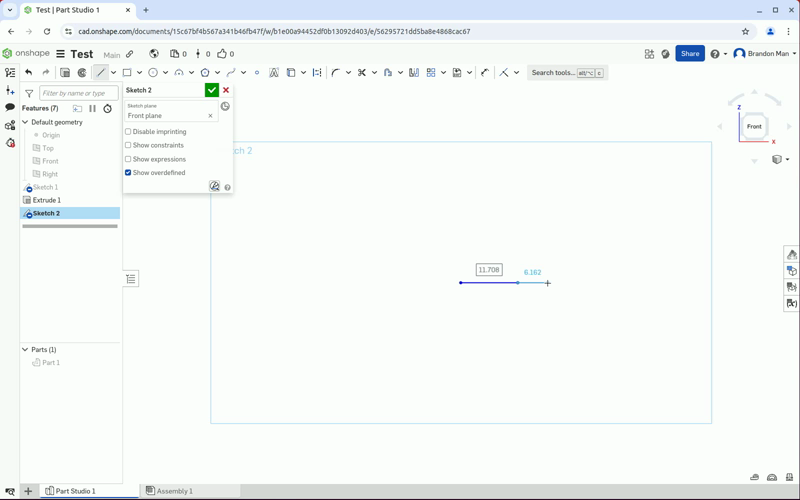
mouse_move(517, 226)
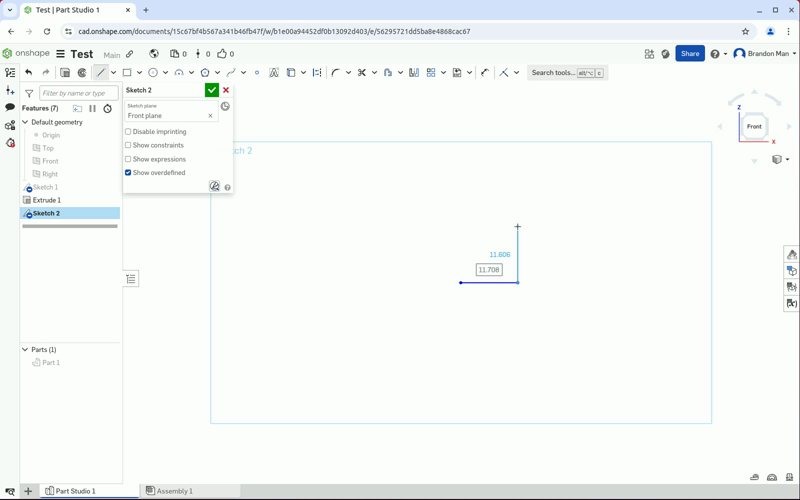
click(517, 226)
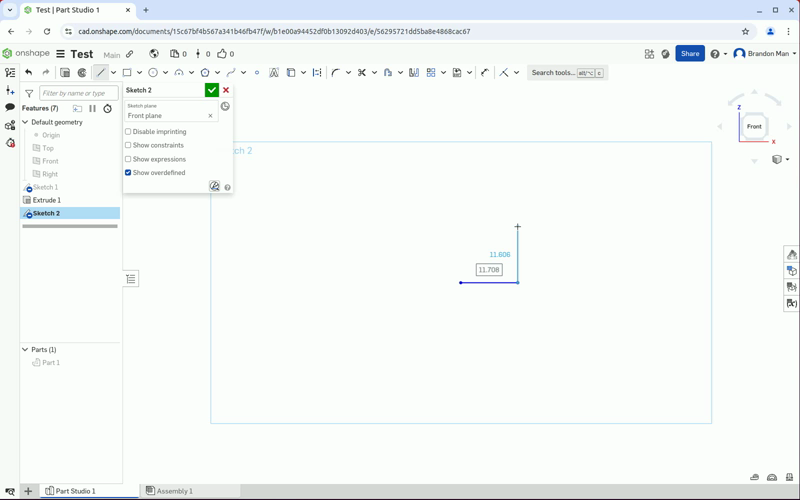
key_up(shift)
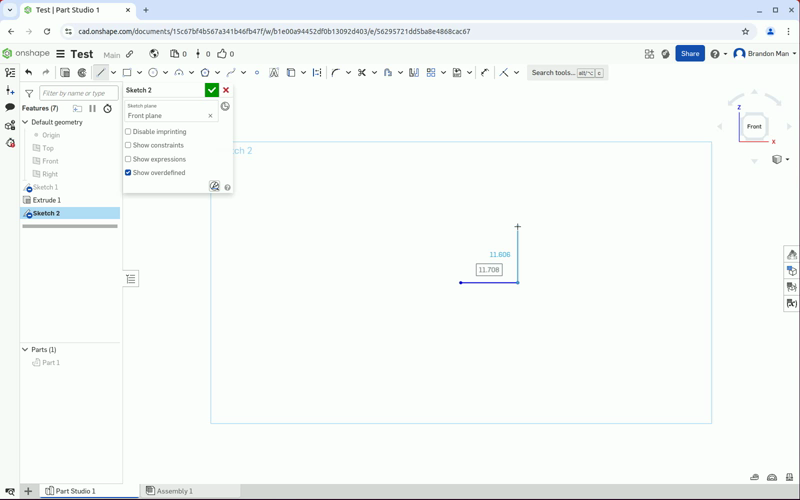
key_down(shift)
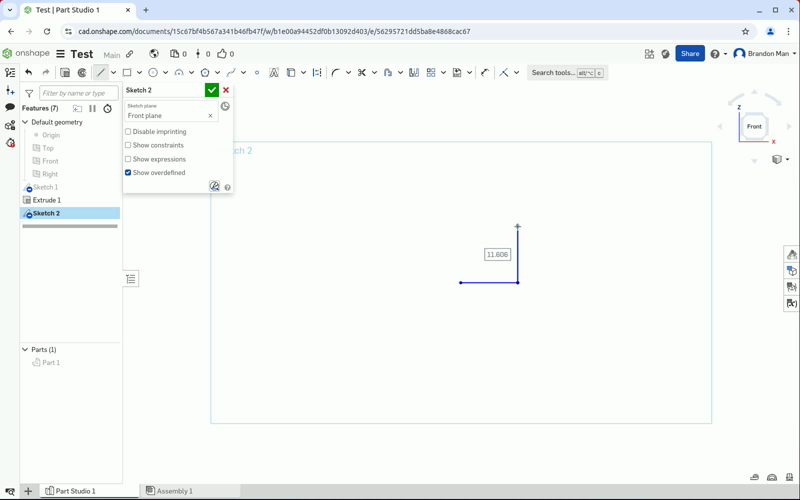
mouse_move(547, 226)
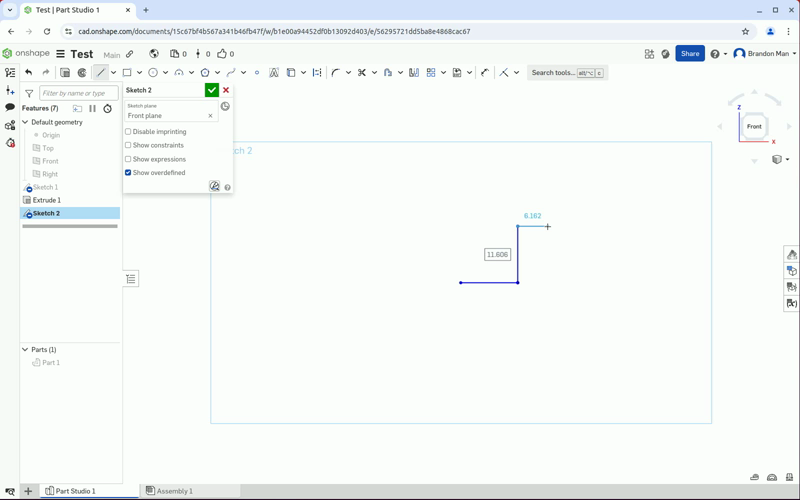
mouse_move(460, 226)
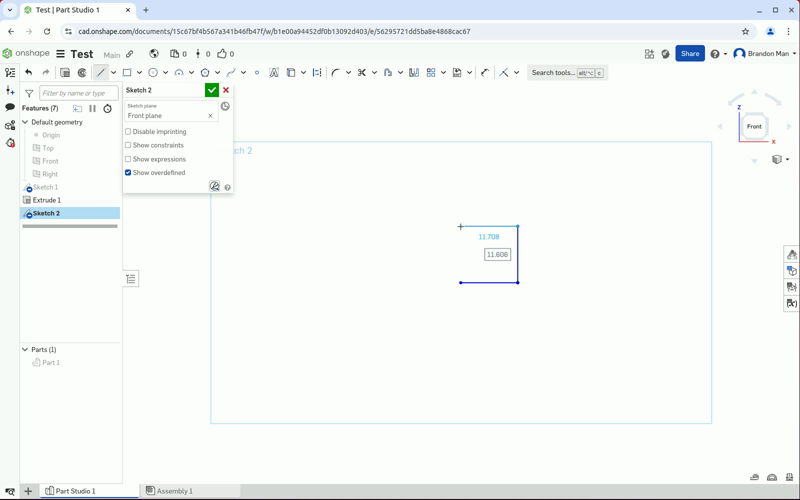
click(460, 226)
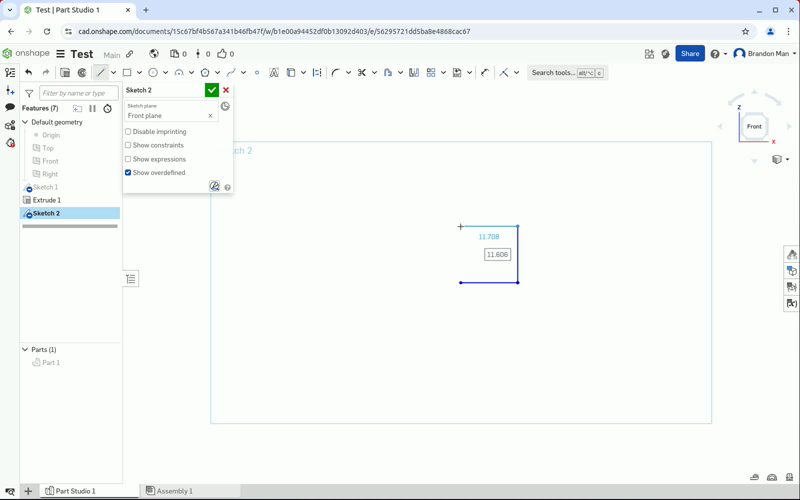
key_up(shift)
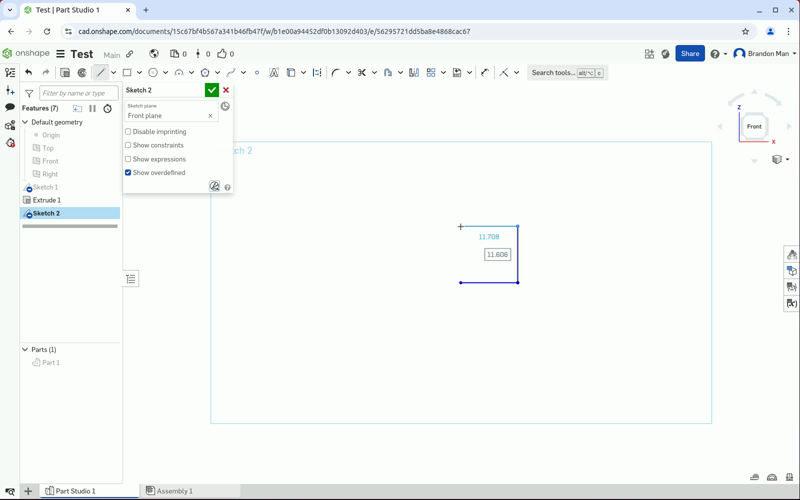
mouse_move(490, 226)
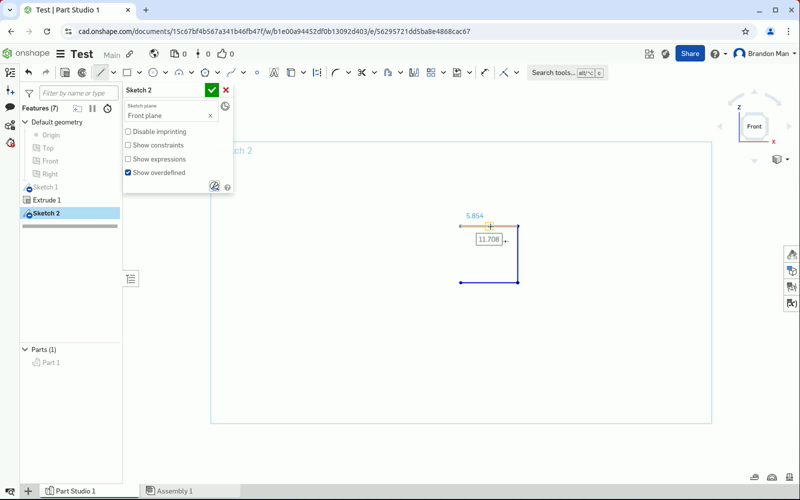
key_down(shift)
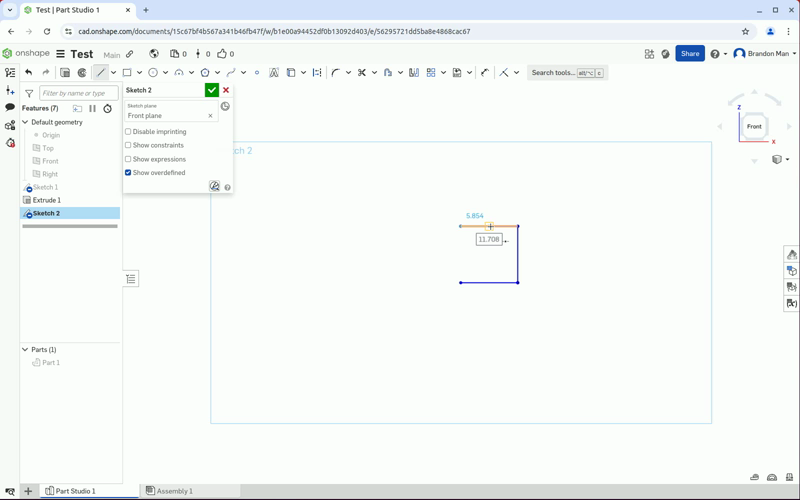
mouse_move(460, 282)
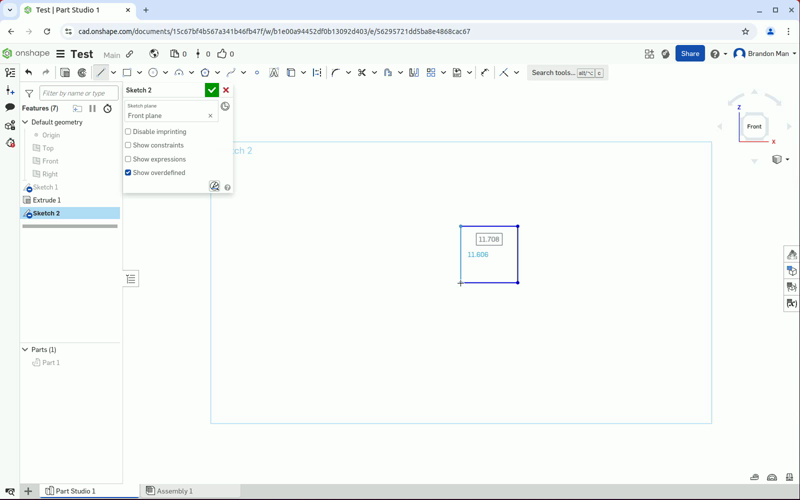
key_up(shift)
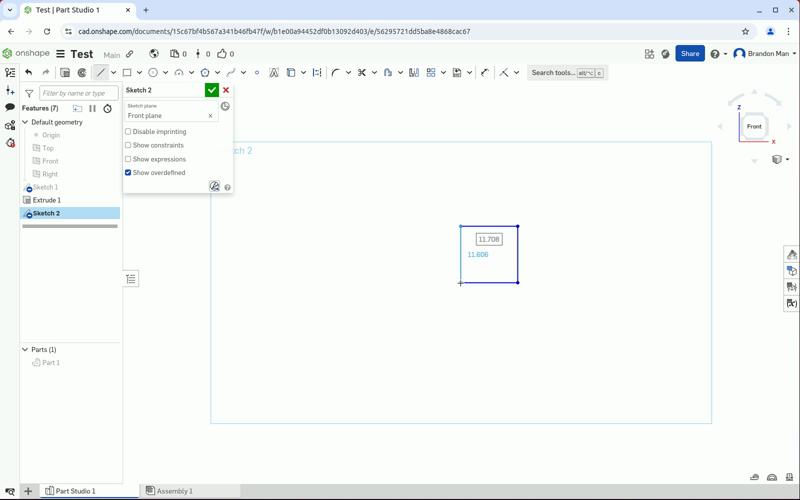
click(460, 282)
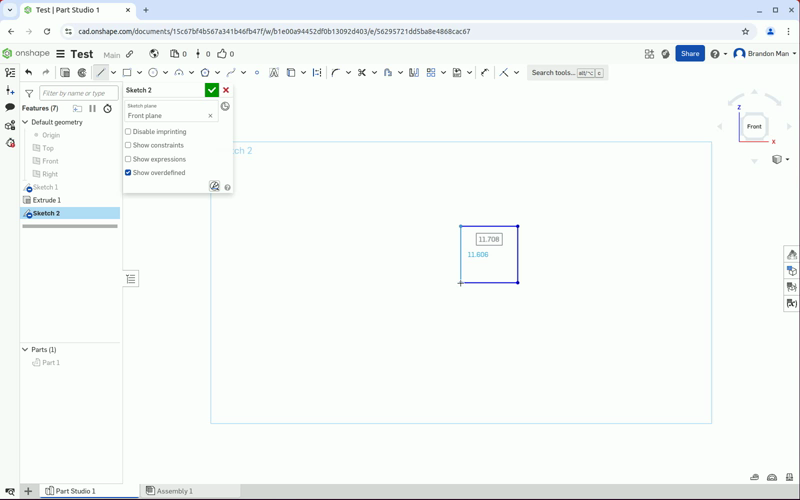
key(esc)
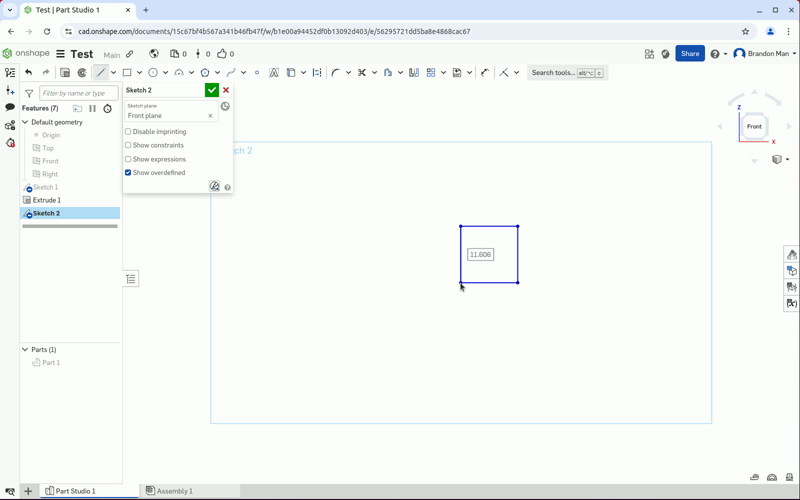
mouse_move(463, 238)
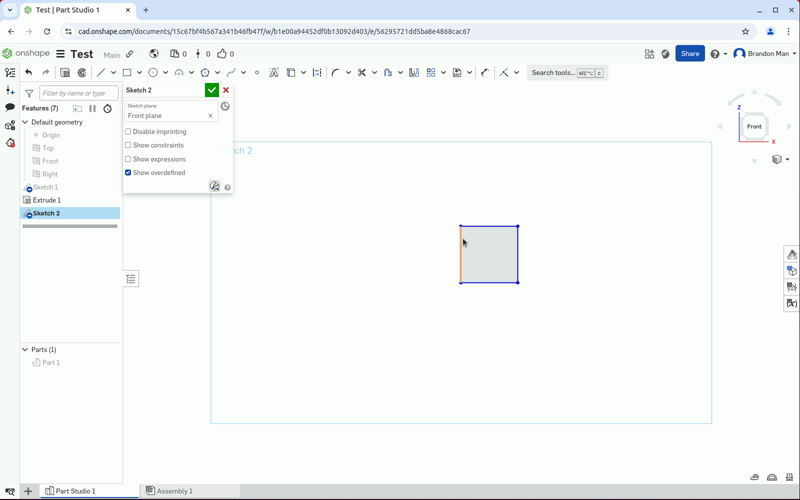
click(463, 238)
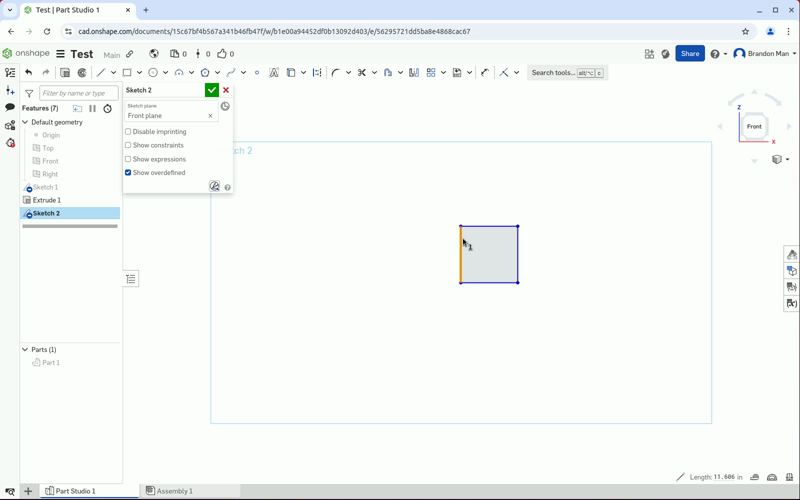
mouse_move(73, 352)
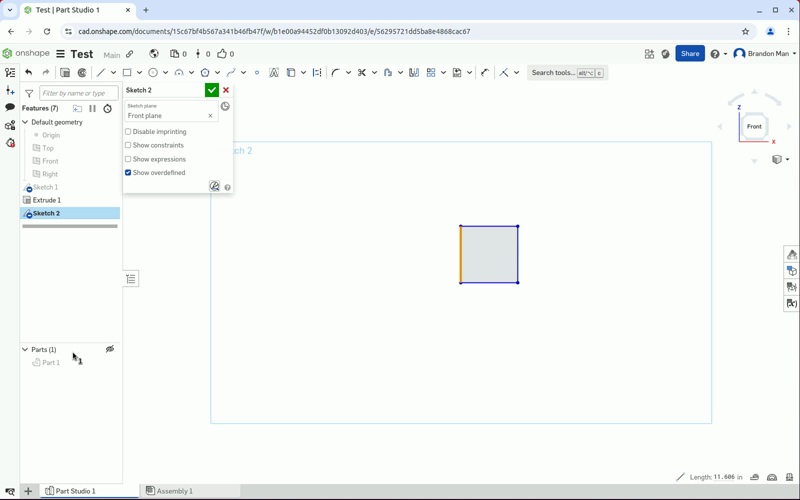
key(shift+y)
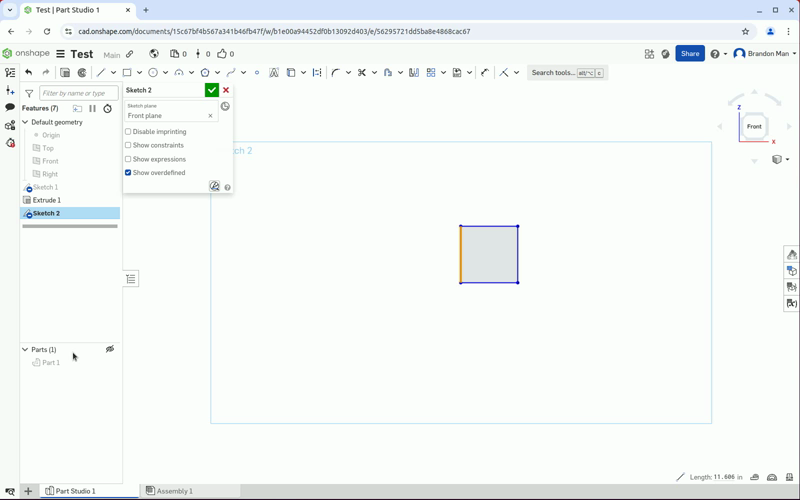
key(shift+e)
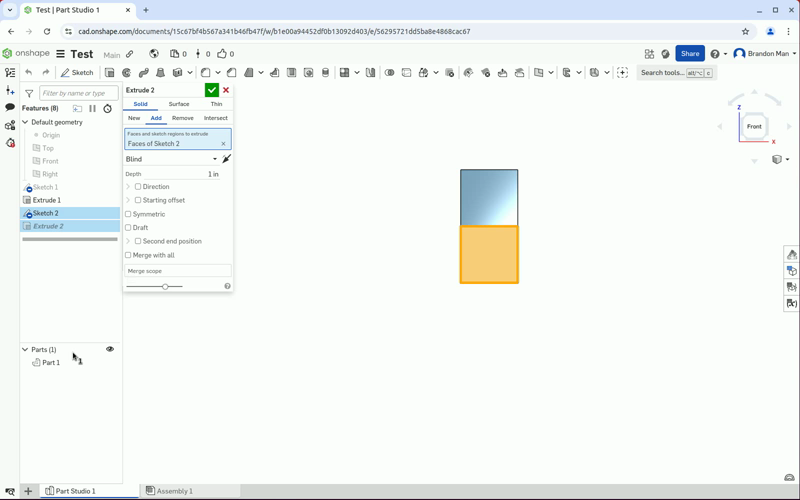
mouse_move(143, 106)
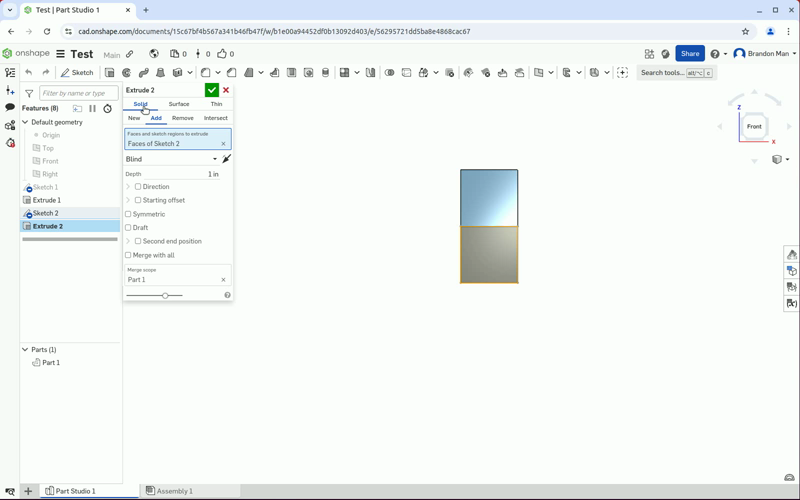
click(143, 106)
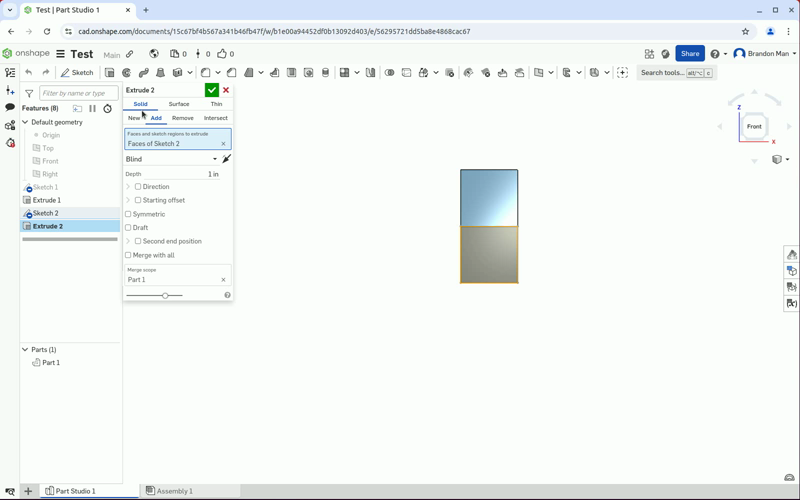
mouse_move(137, 120)
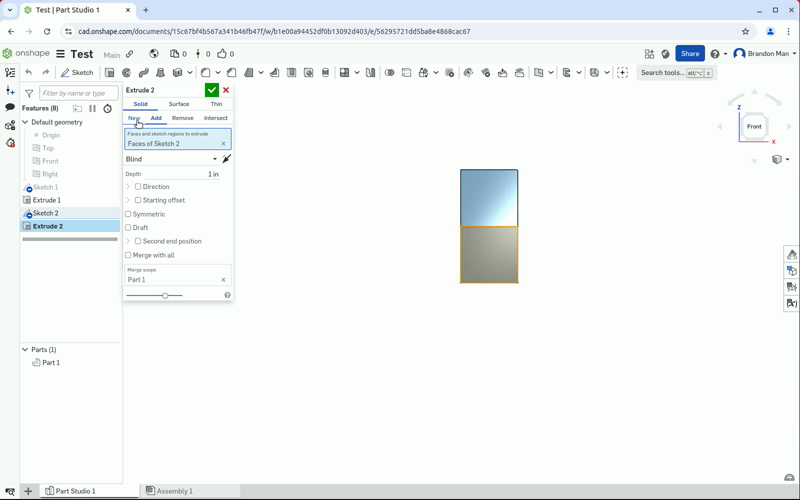
click(137, 120)
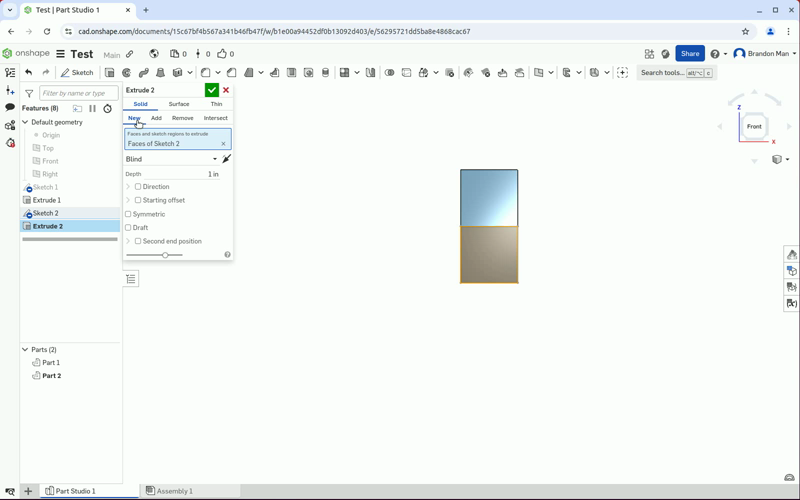
key(tab, 4)
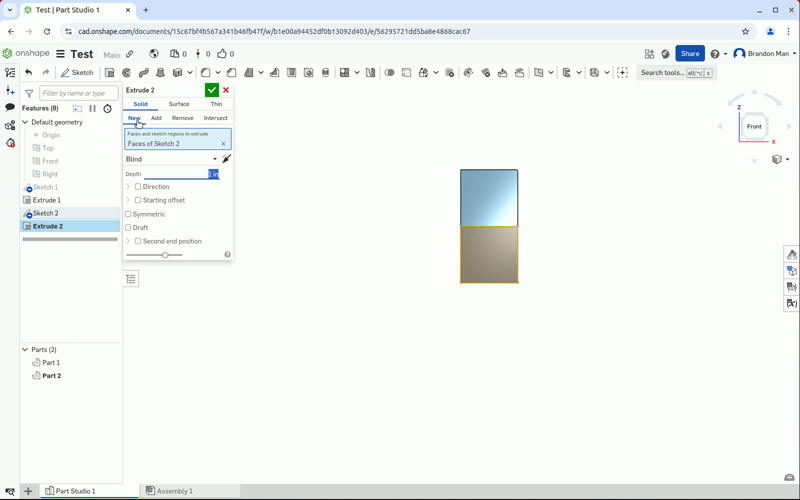
text(11.554)
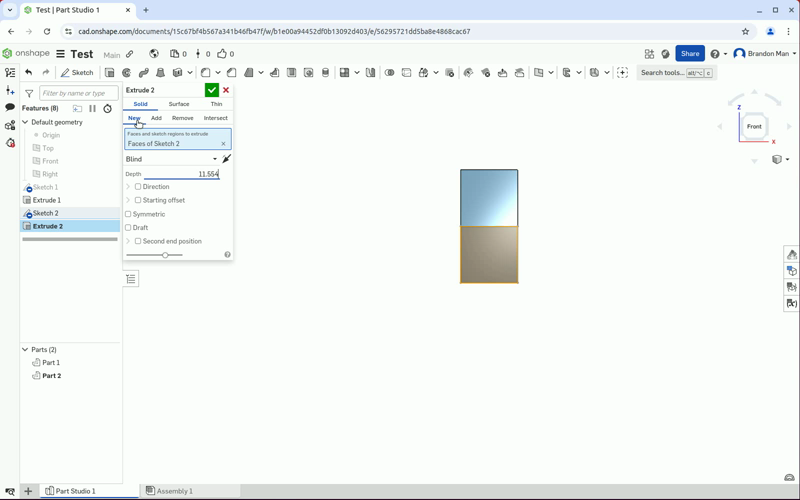
key(enter)
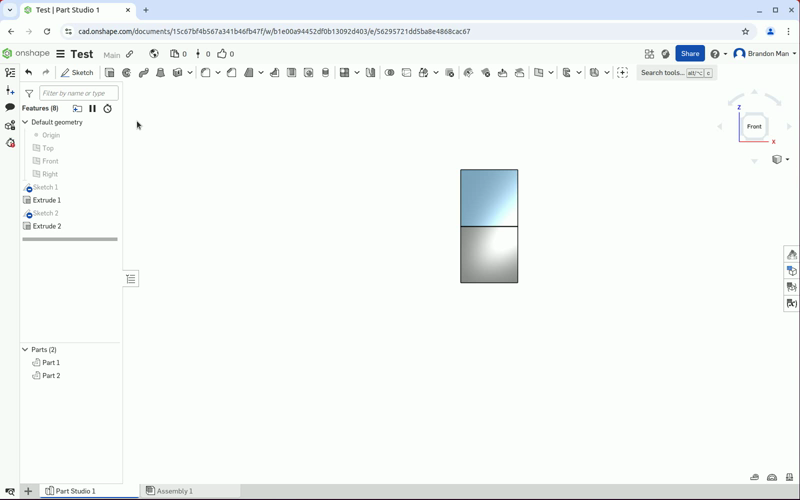
key(shift+h)
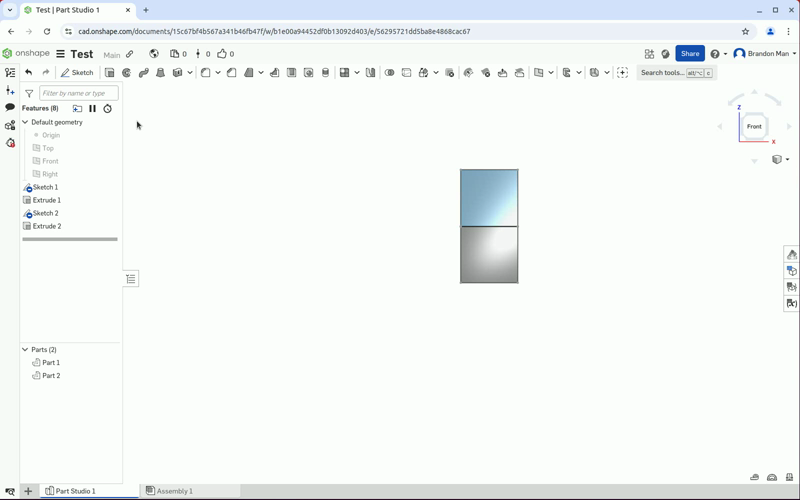
key(shift+h)
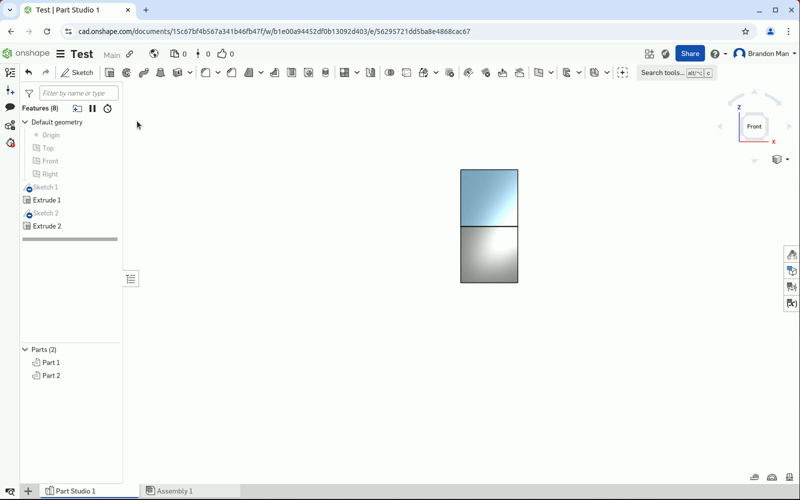
mouse_move(73, 189)
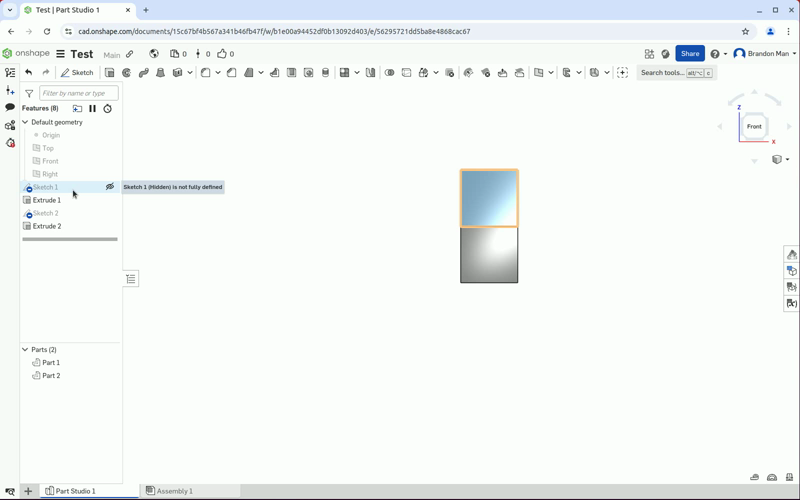
click(73, 189)
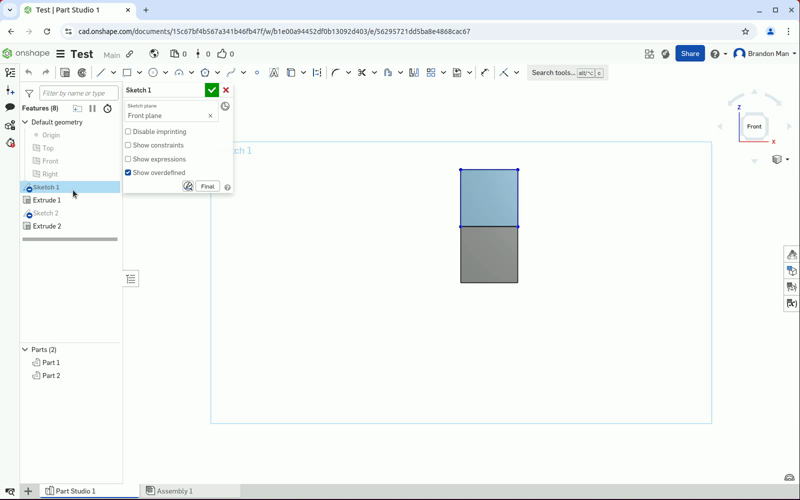
mouse_move(229, 92)
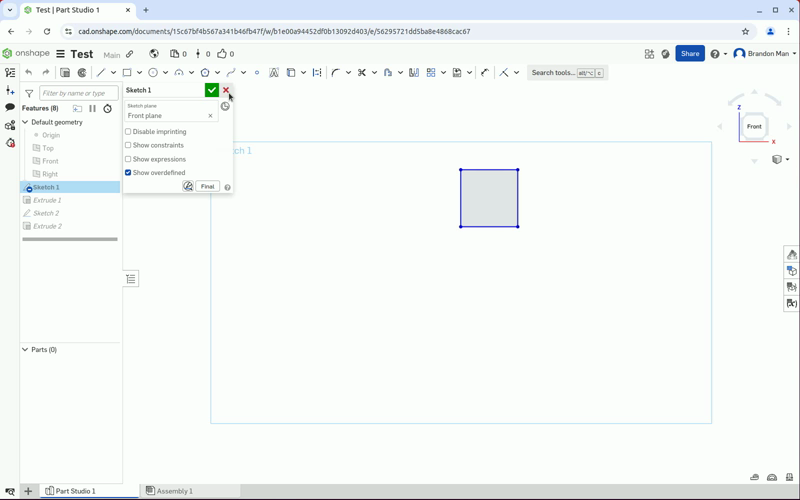
click(229, 92)
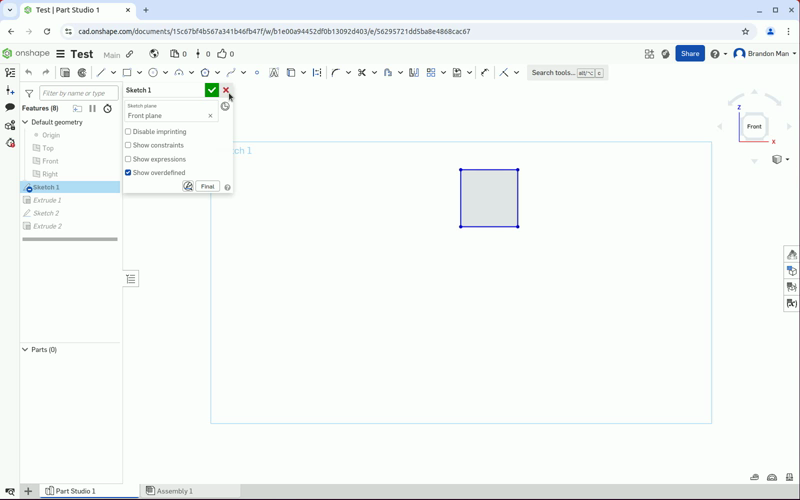
key(shift+s)
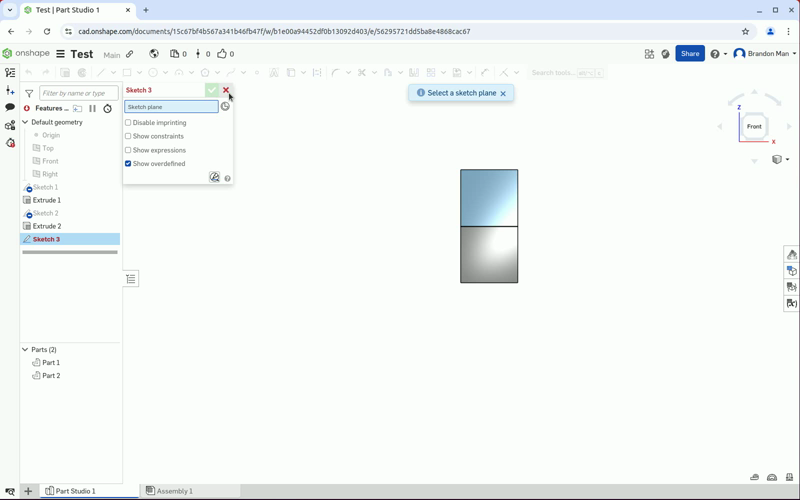
mouse_move(73, 163)
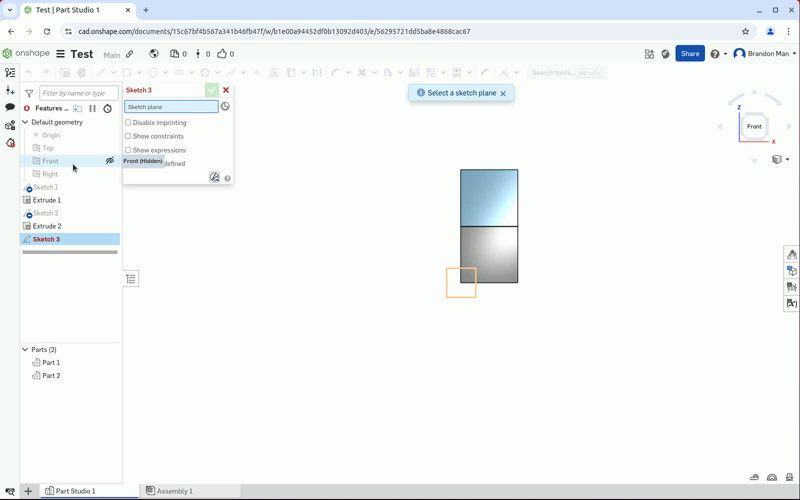
click(73, 163)
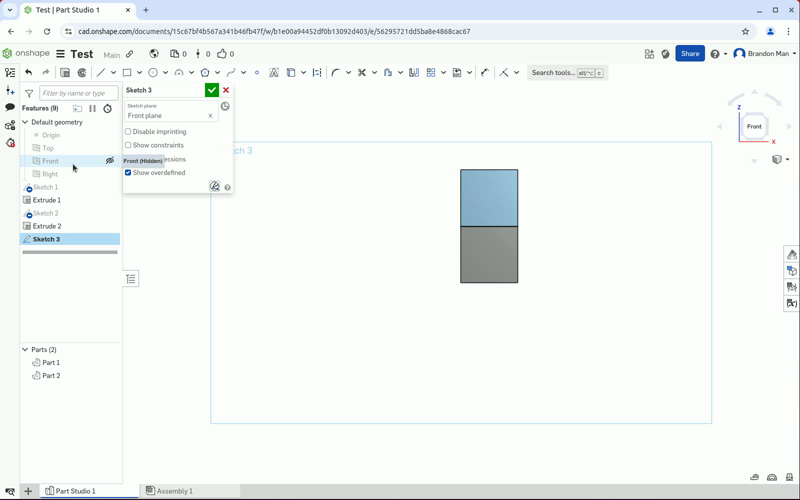
mouse_move(73, 352)
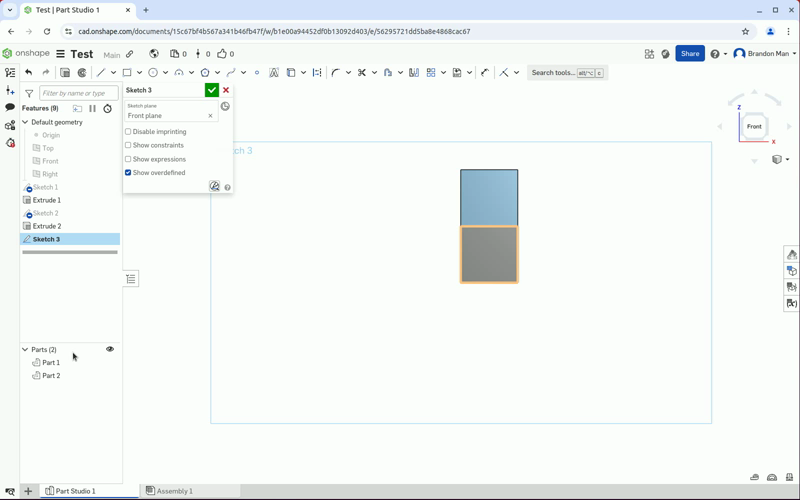
key(y)
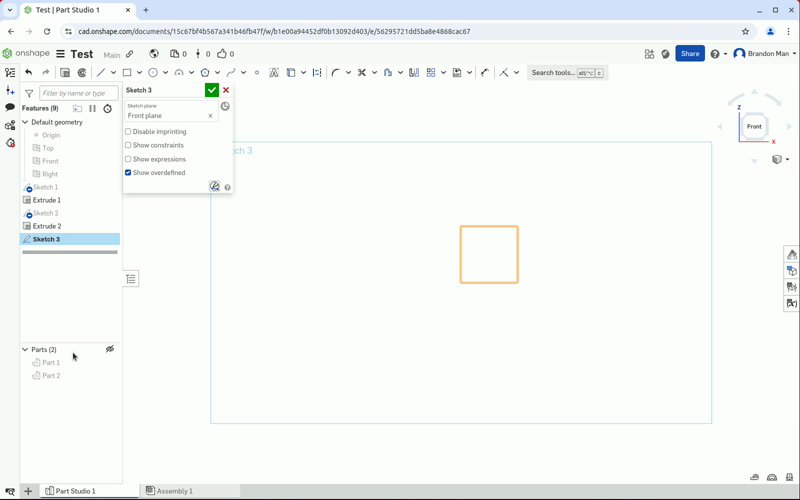
key(l)
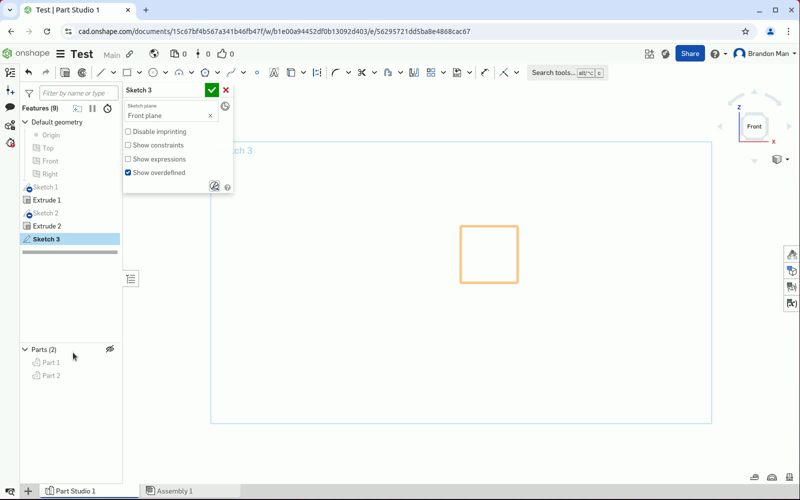
key_down(shift)
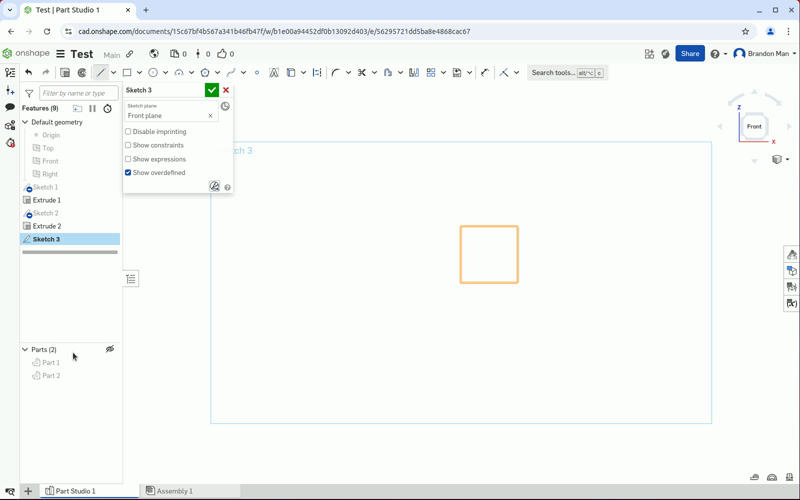
mouse_move(516, 282)
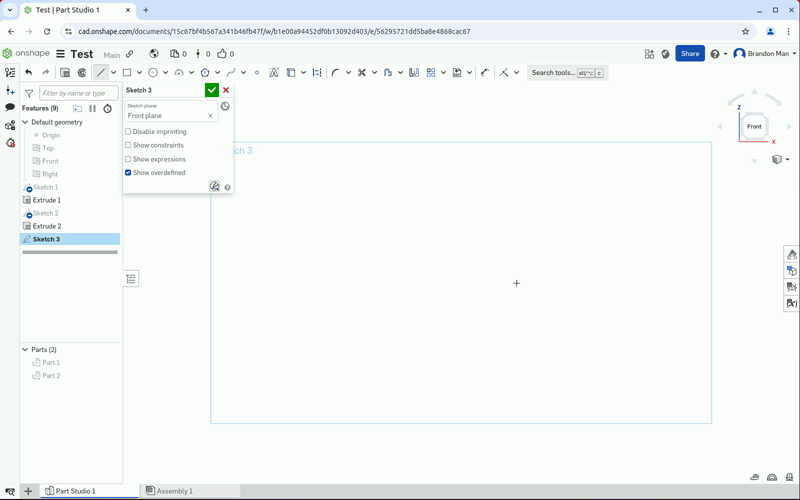
click(516, 282)
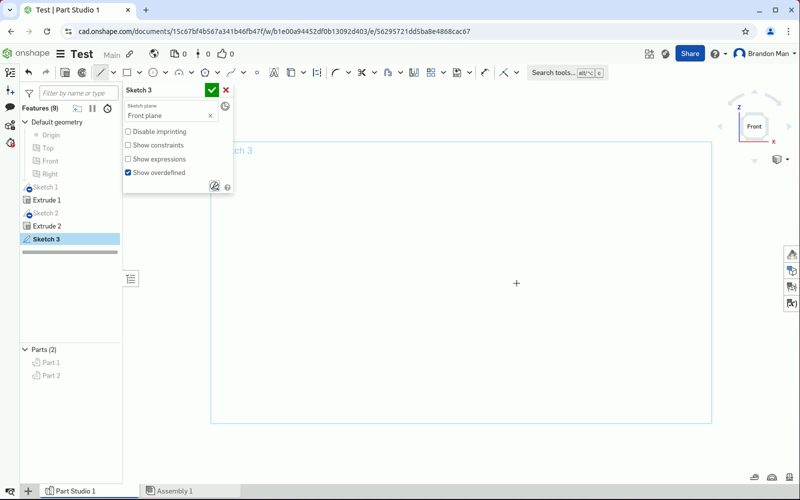
key_up(shift)
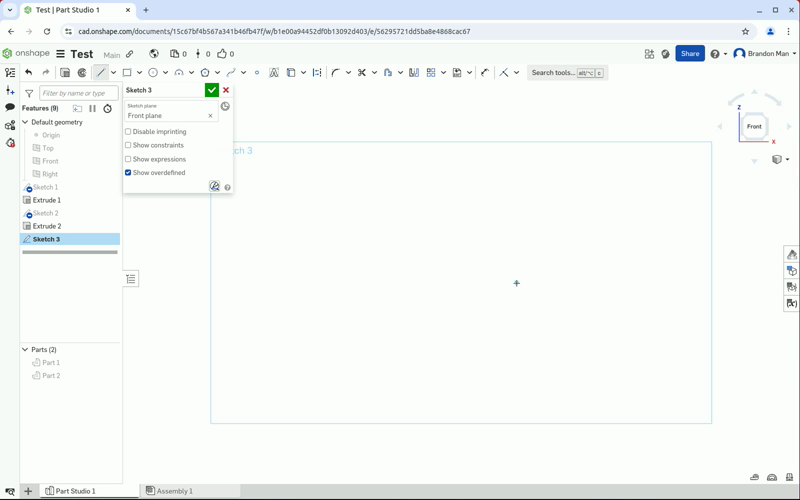
key_down(shift)
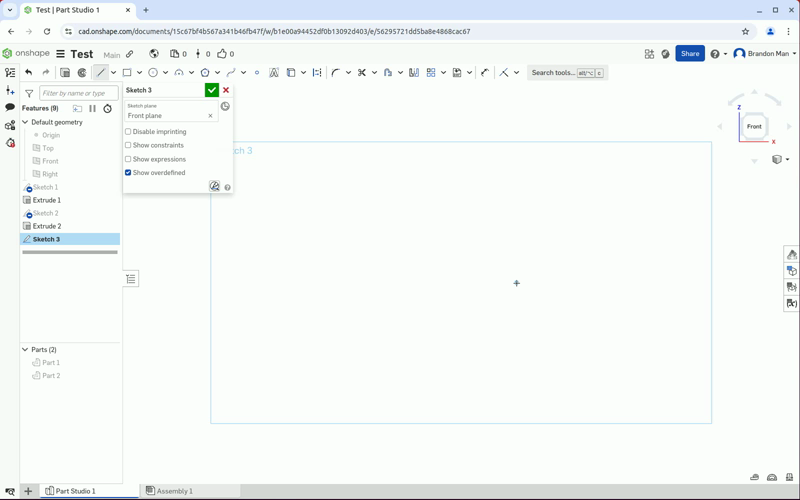
mouse_move(546, 282)
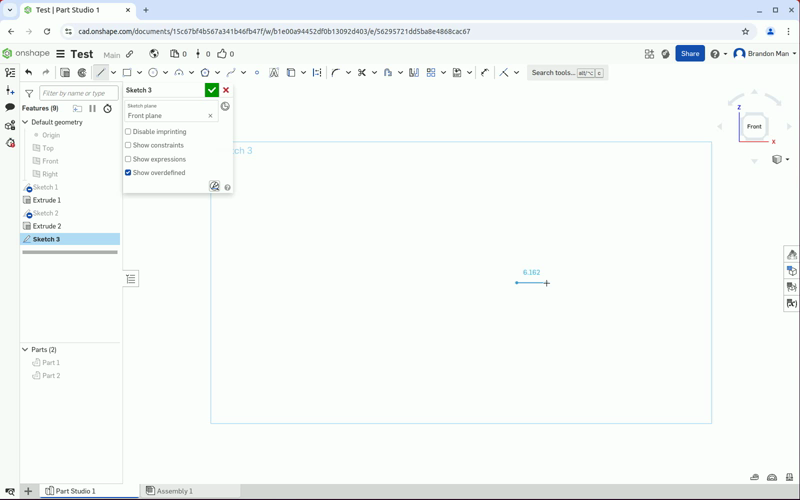
mouse_move(573, 282)
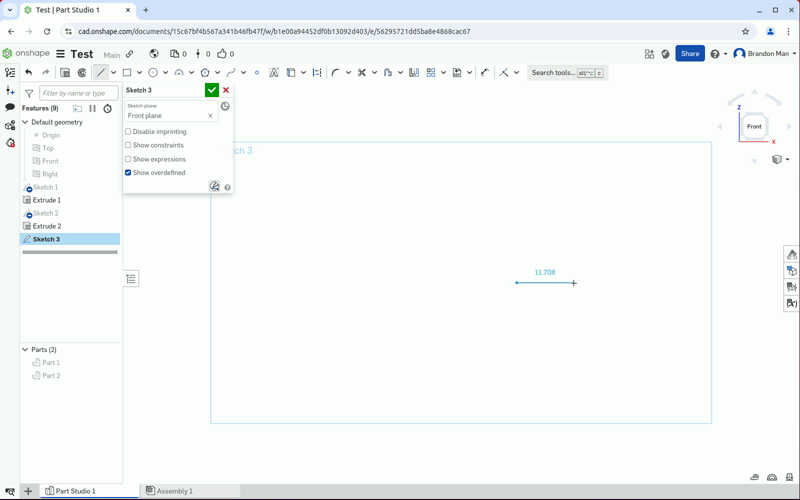
click(573, 282)
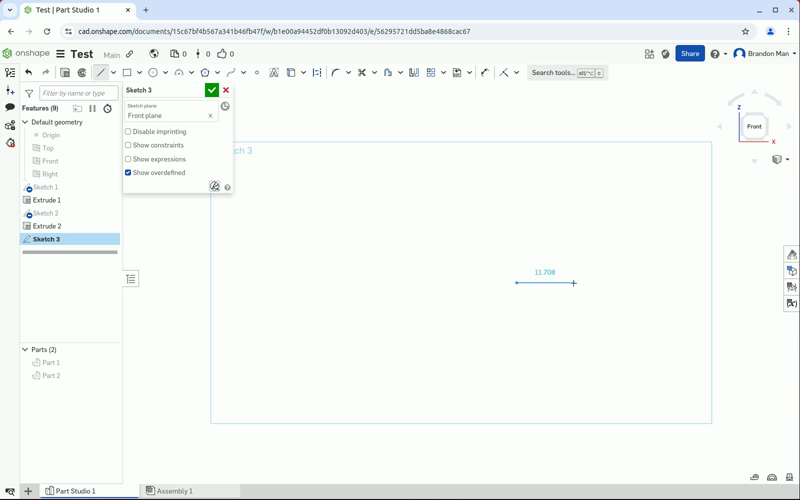
key_up(shift)
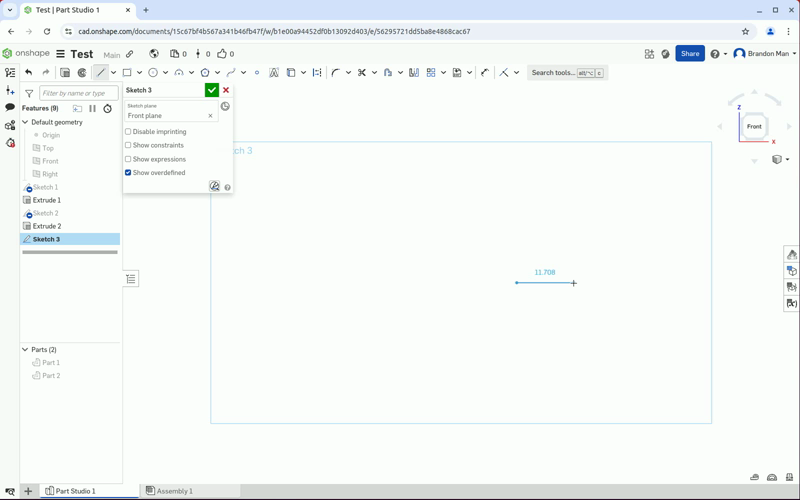
key_down(shift)
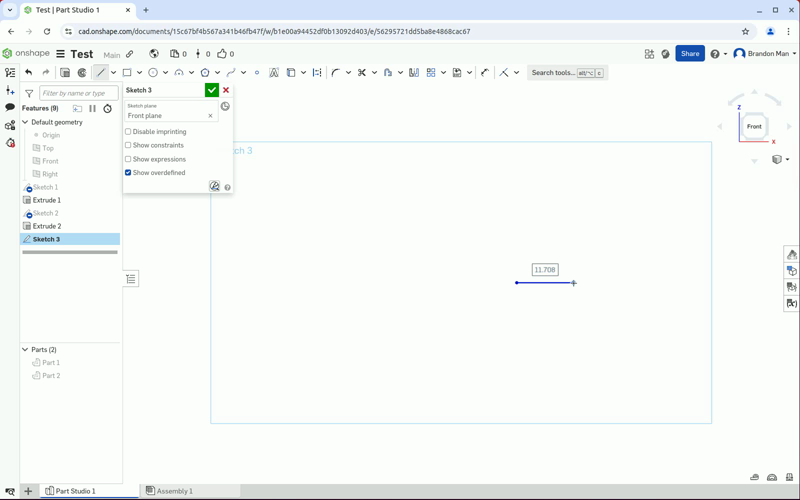
mouse_move(589, 282)
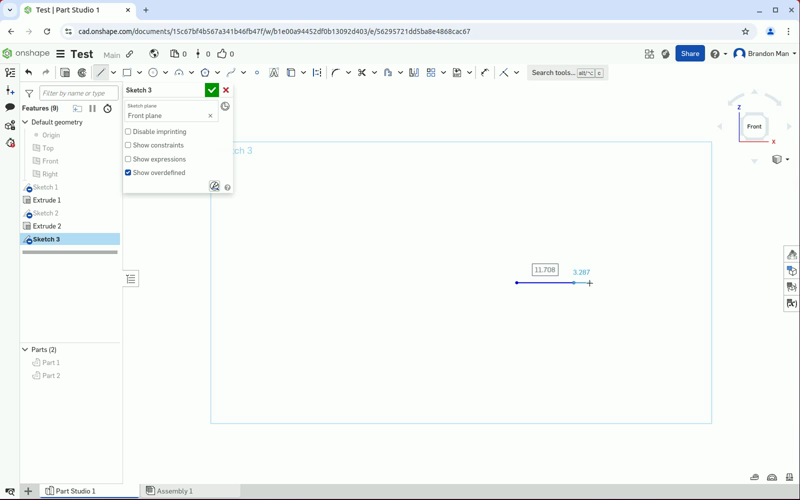
mouse_move(573, 226)
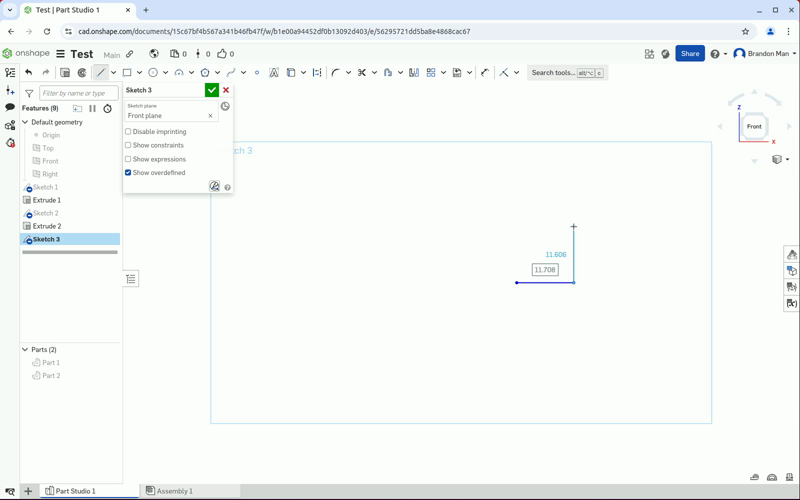
click(573, 226)
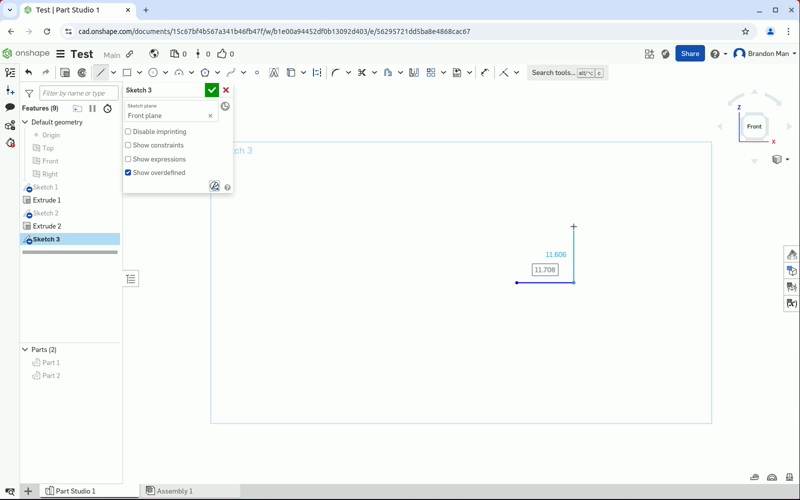
key_up(shift)
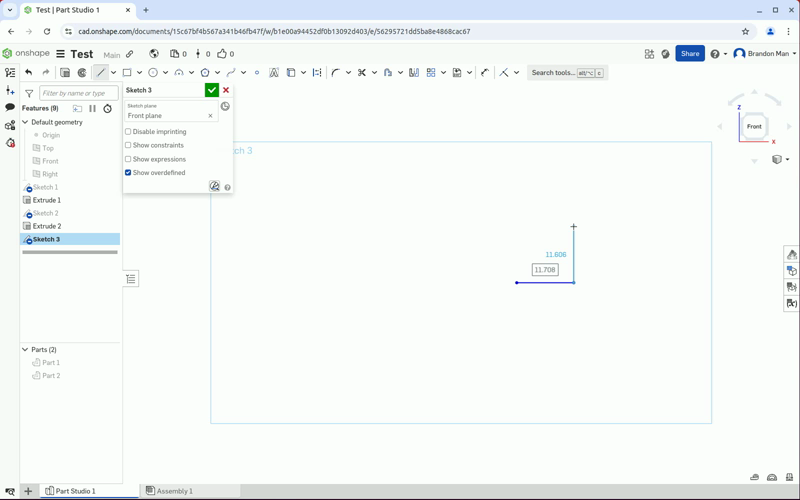
key_down(shift)
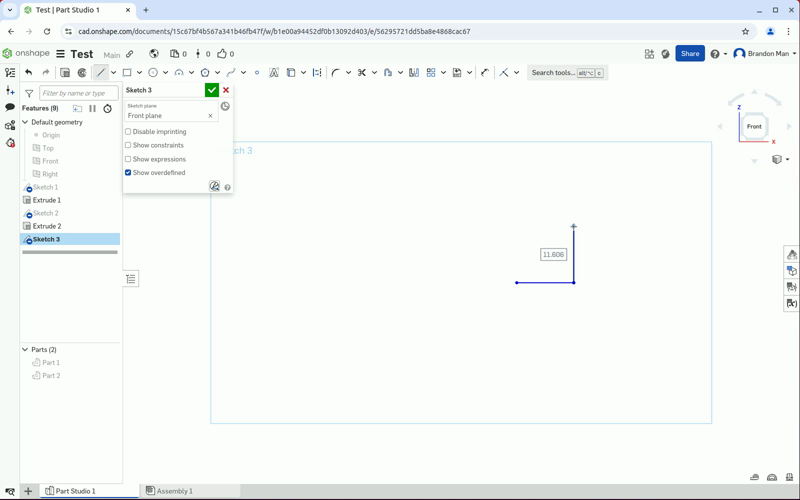
mouse_move(589, 226)
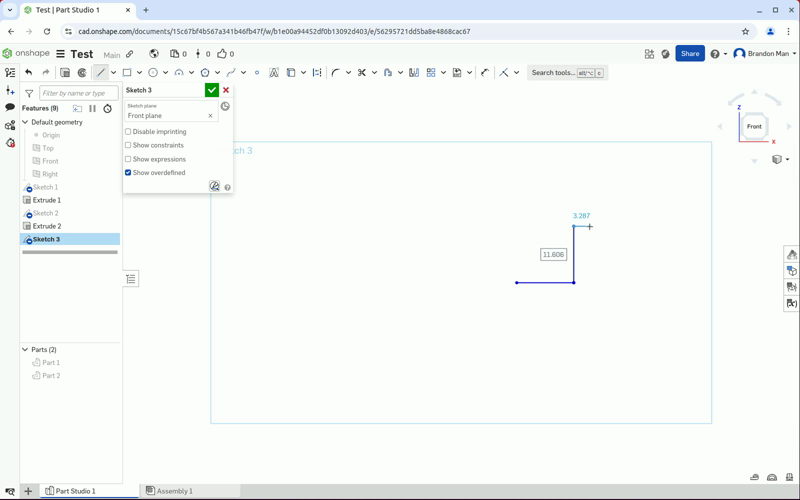
mouse_move(516, 226)
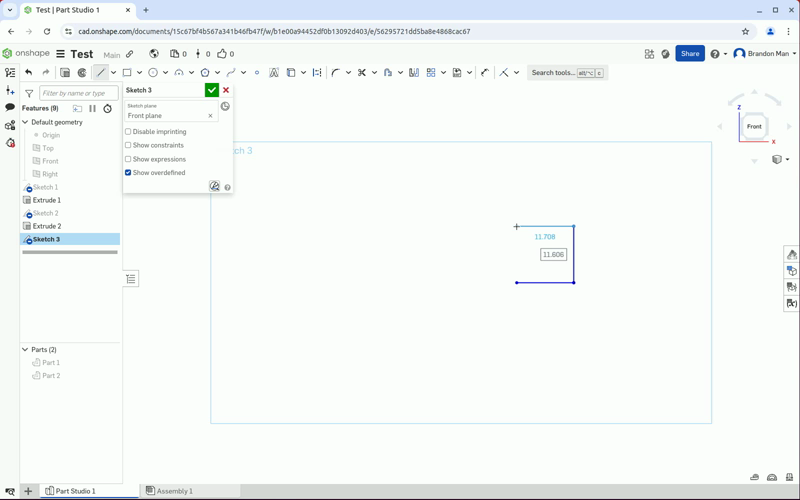
click(516, 226)
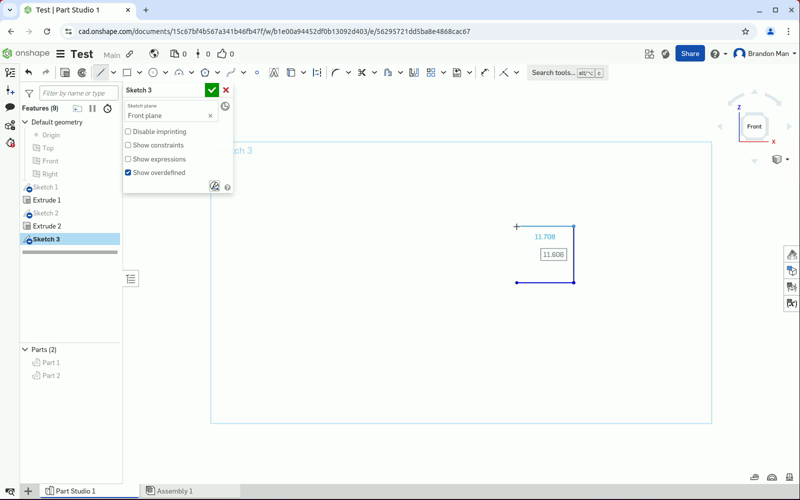
key_up(shift)
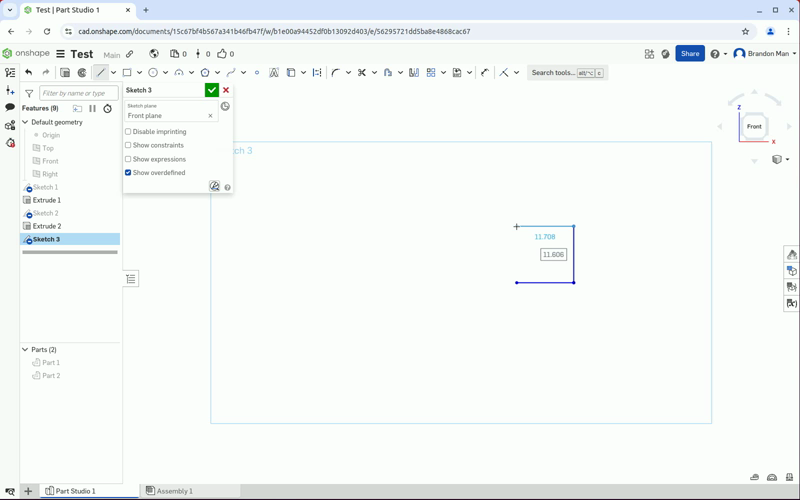
mouse_move(546, 226)
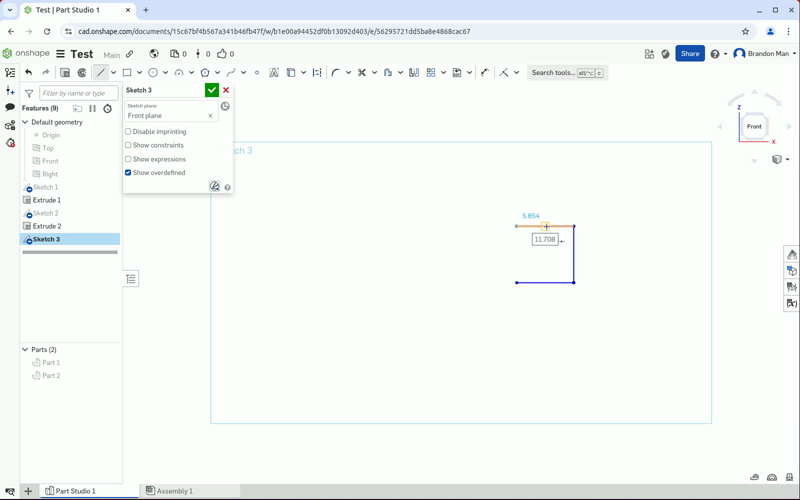
key_down(shift)
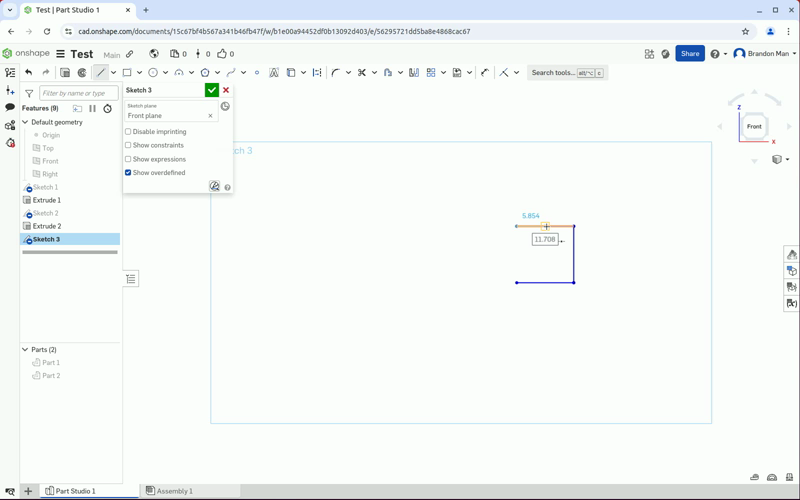
mouse_move(516, 282)
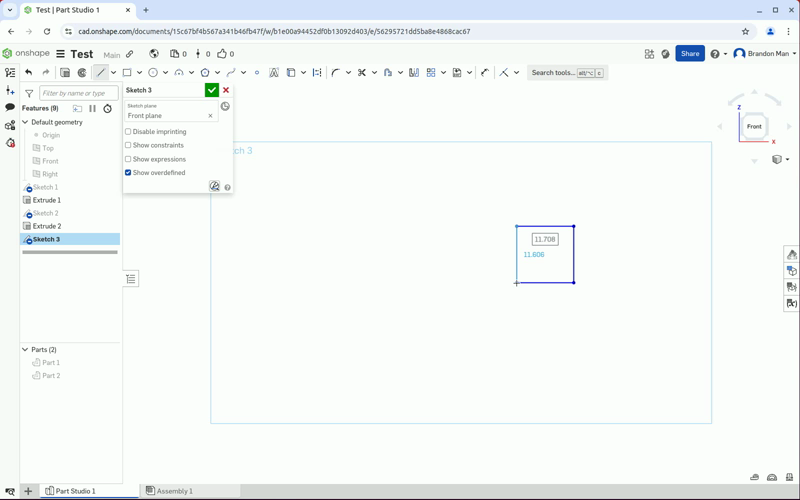
key_up(shift)
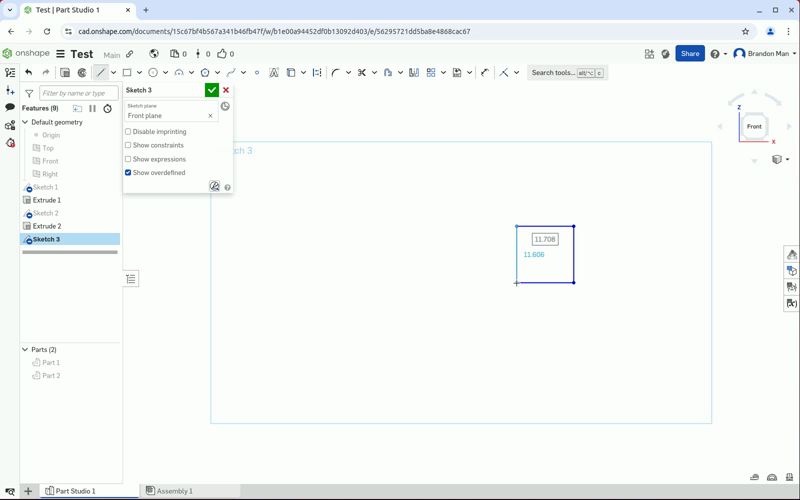
click(516, 282)
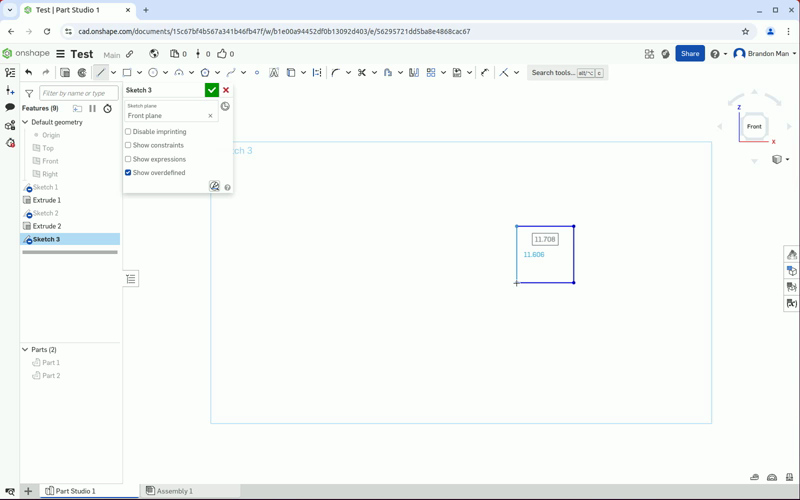
key(esc)
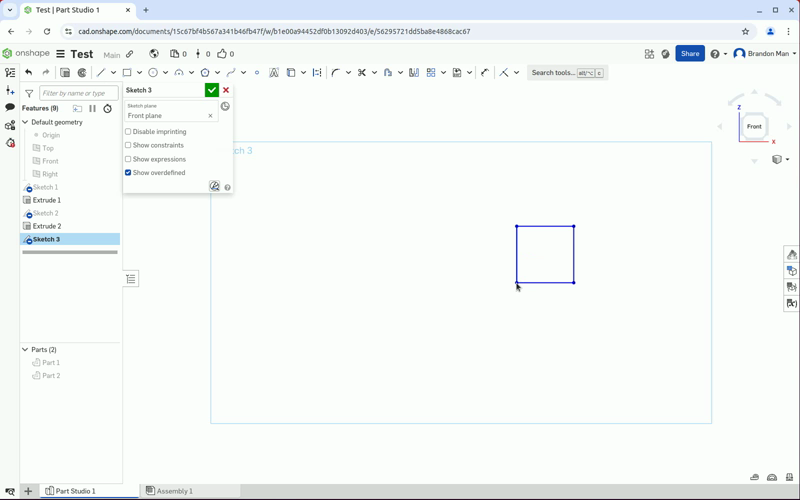
mouse_move(535, 274)
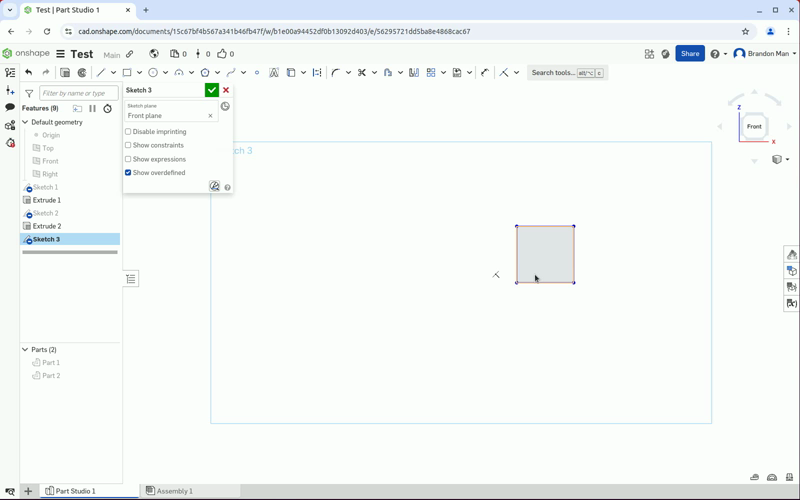
click(535, 274)
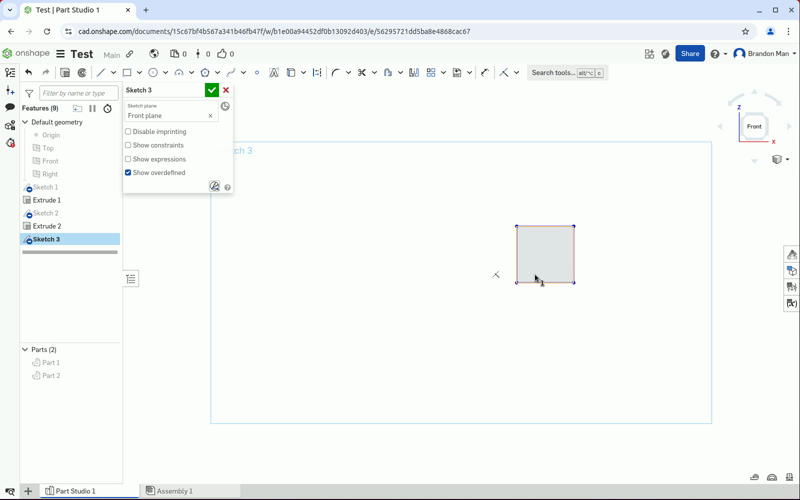
mouse_move(73, 352)
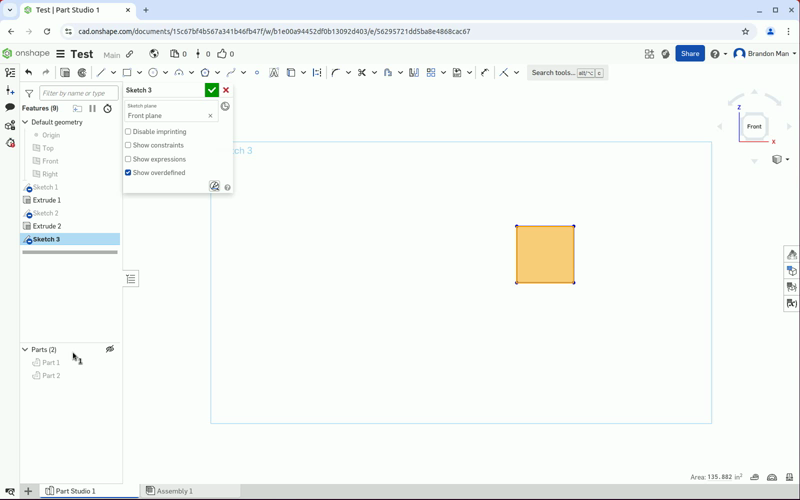
key(shift+y)
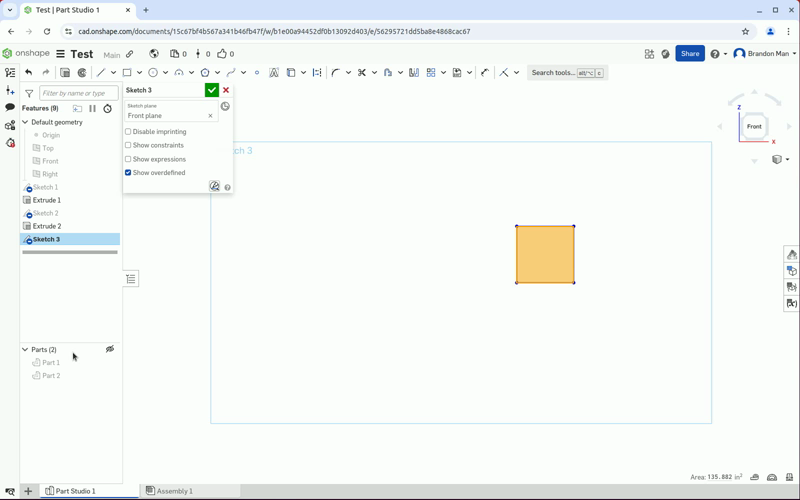
key(shift+e)
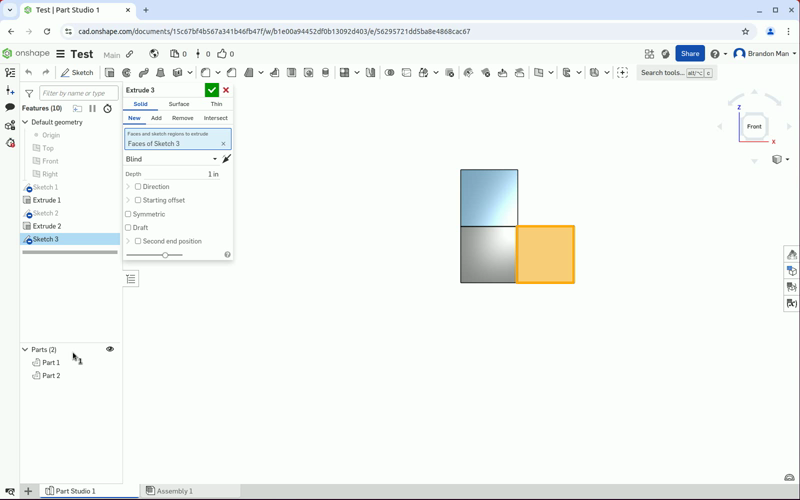
mouse_move(143, 106)
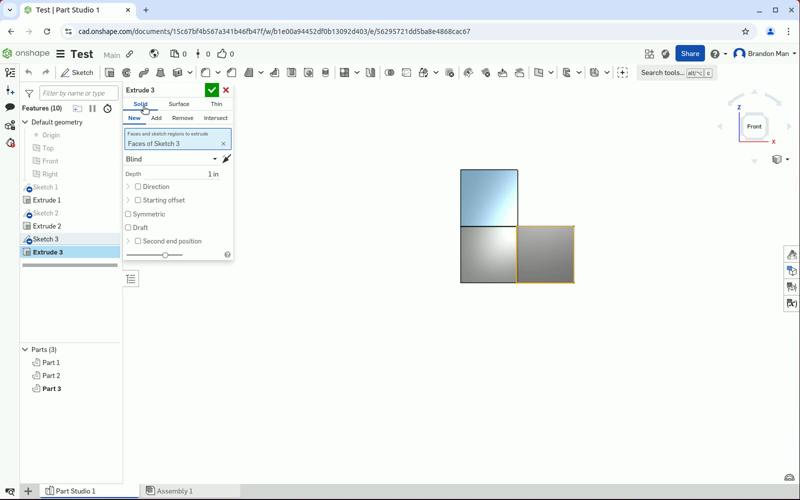
click(143, 106)
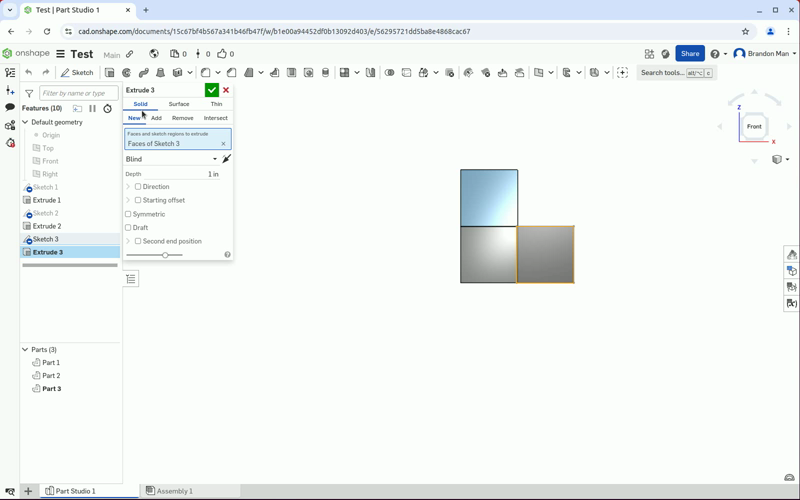
mouse_move(137, 120)
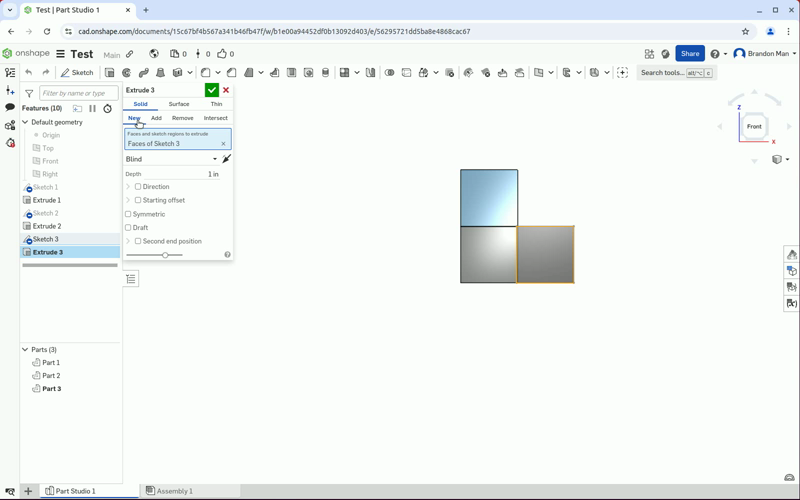
click(137, 120)
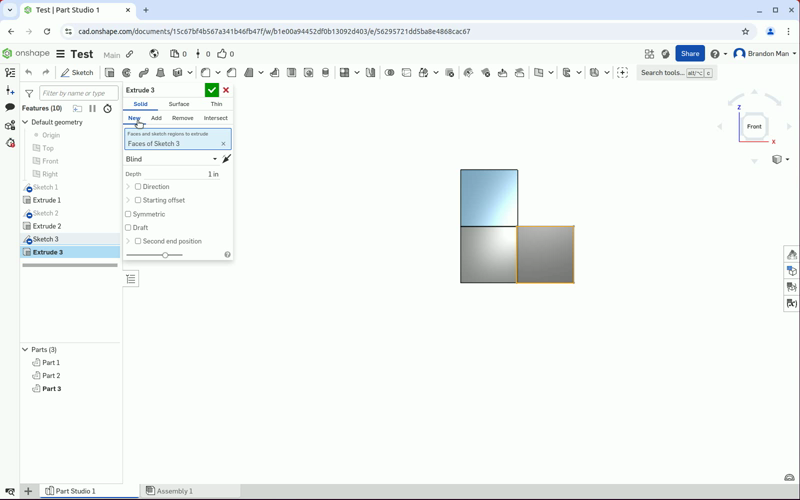
key(tab, 4)
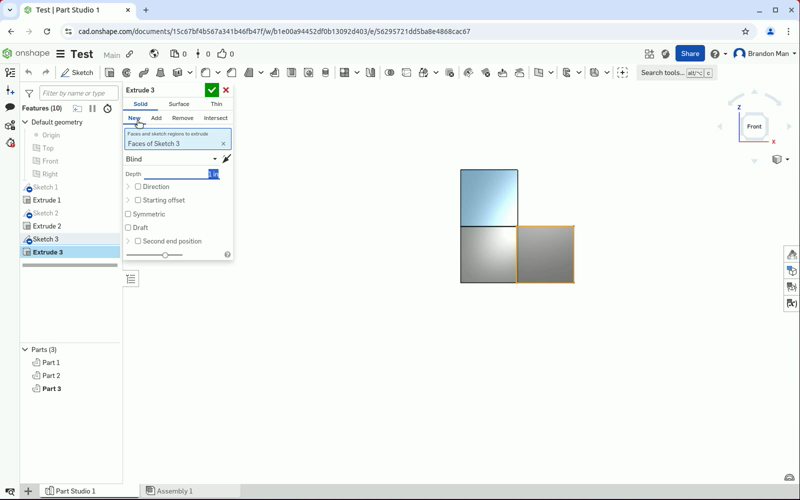
text(11.554)
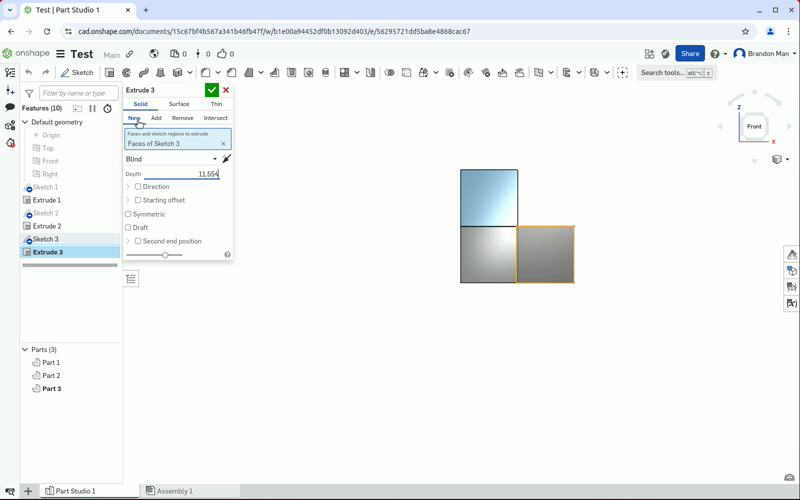
key(enter)
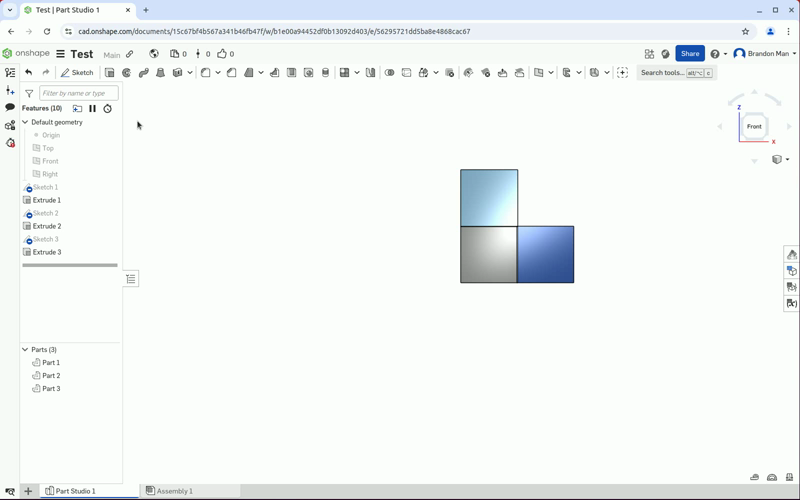
key(shift+h)
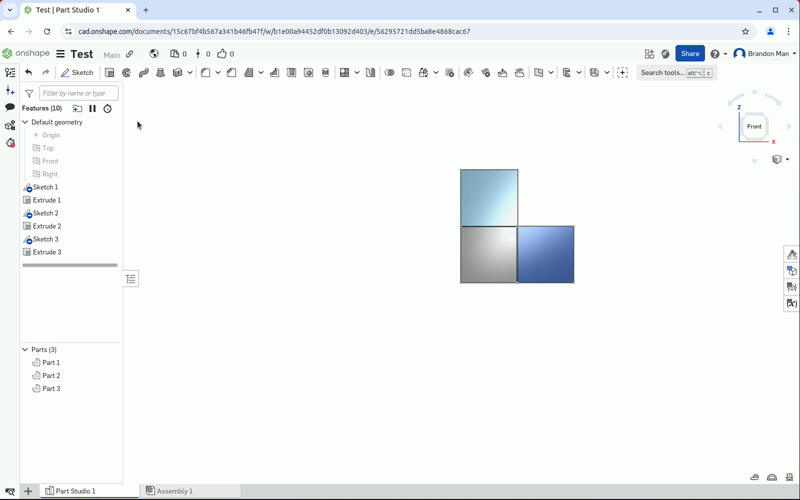
key(shift+h)
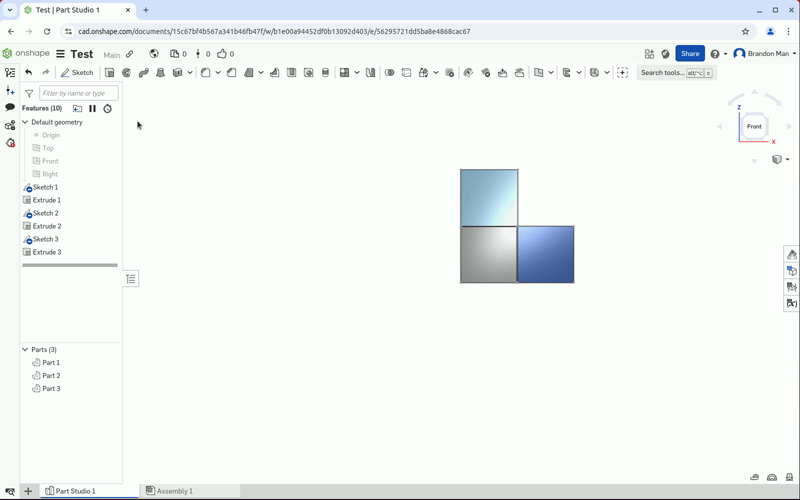
key(shift+7)
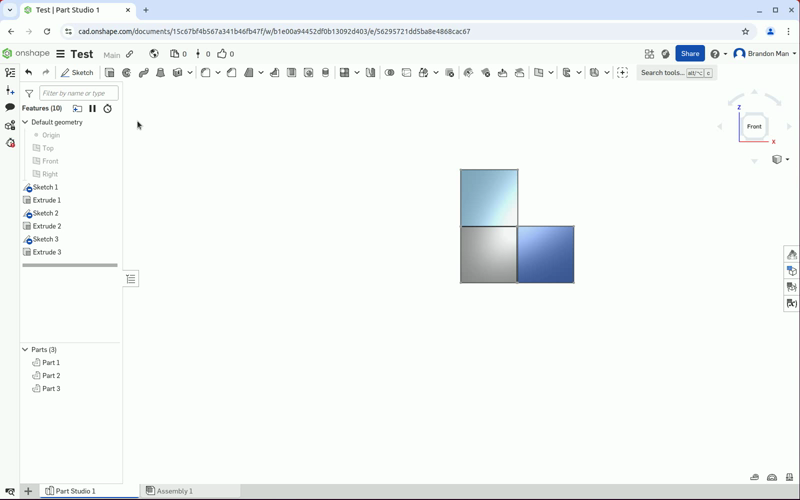
key(left, 2)
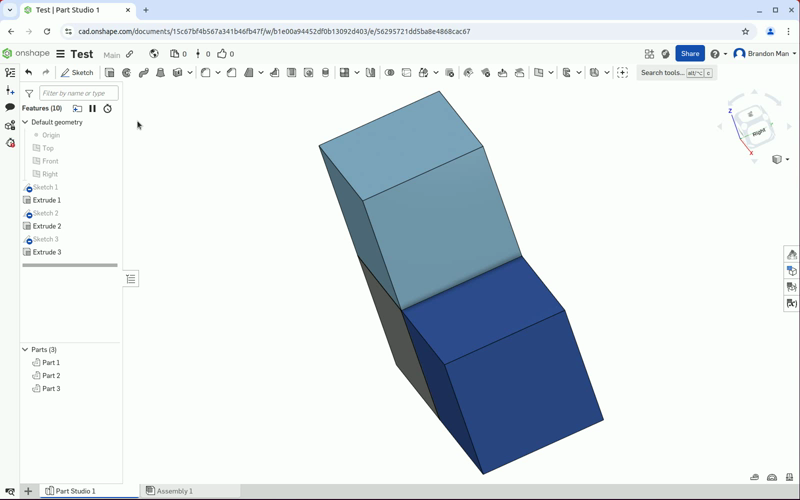
key(down, 2)
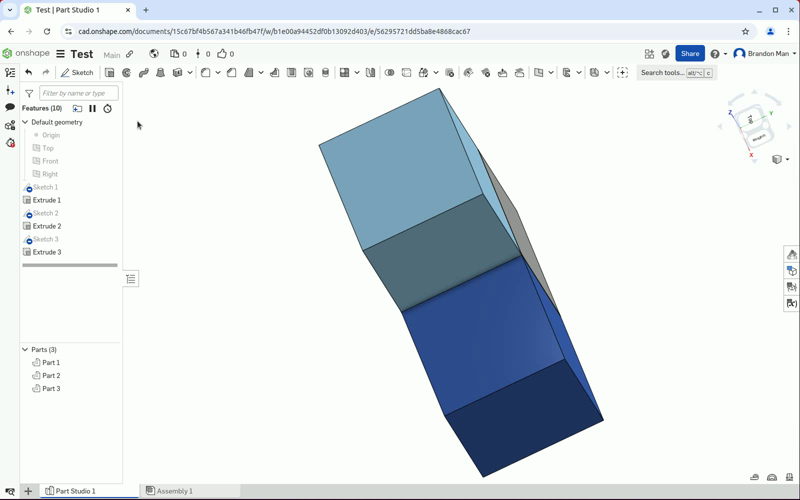
key(up, 2)
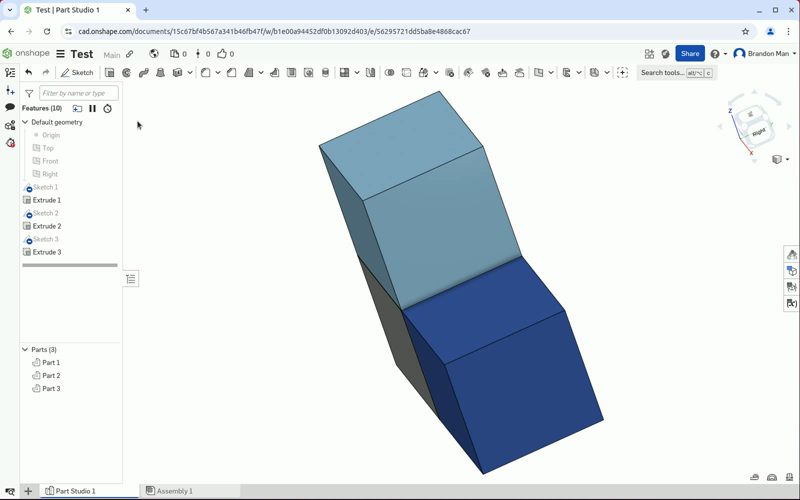
key(right, 2)
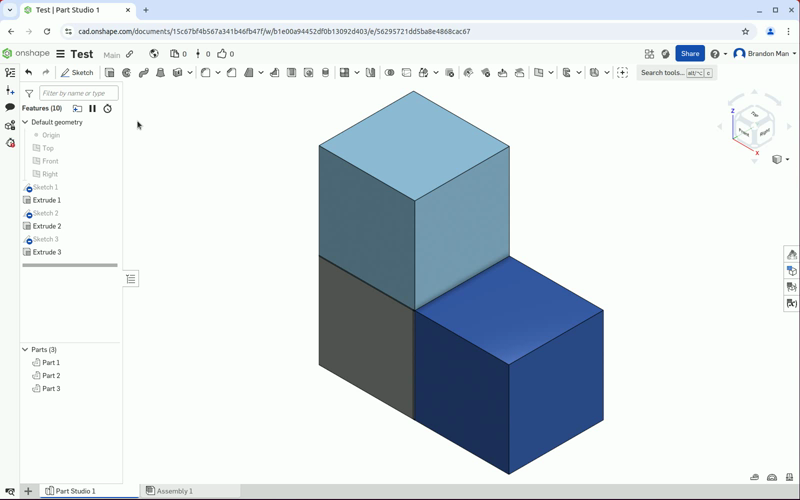
mouse_move(73, 189)
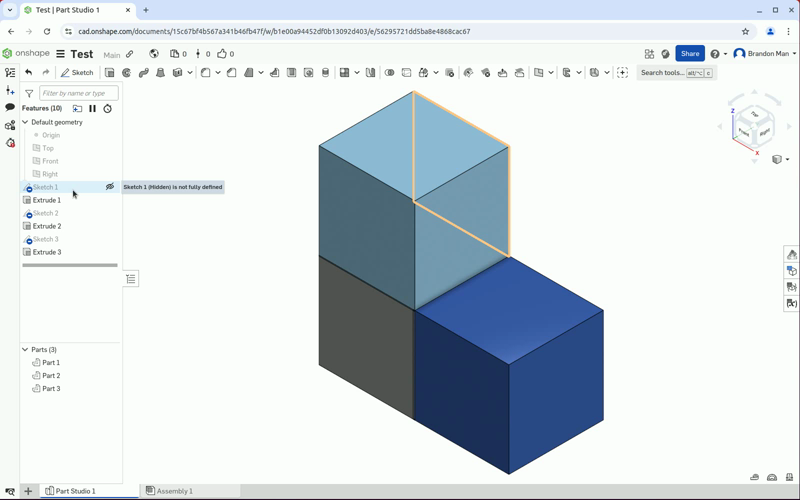
click(73, 189)